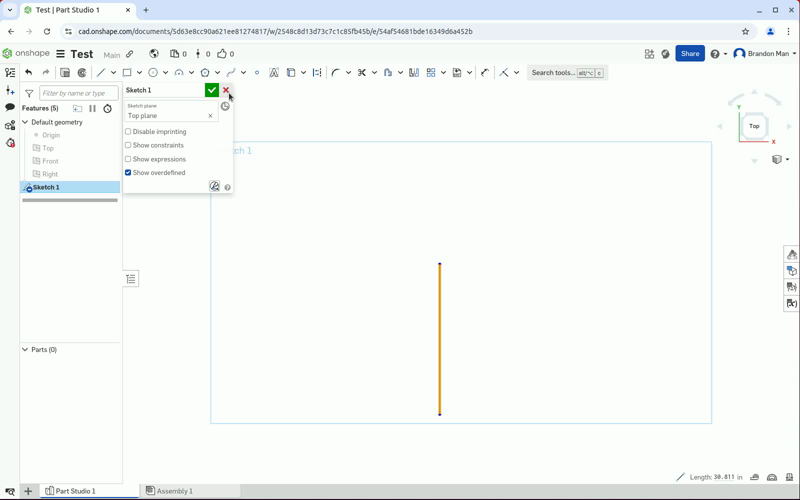
key(shift+h)
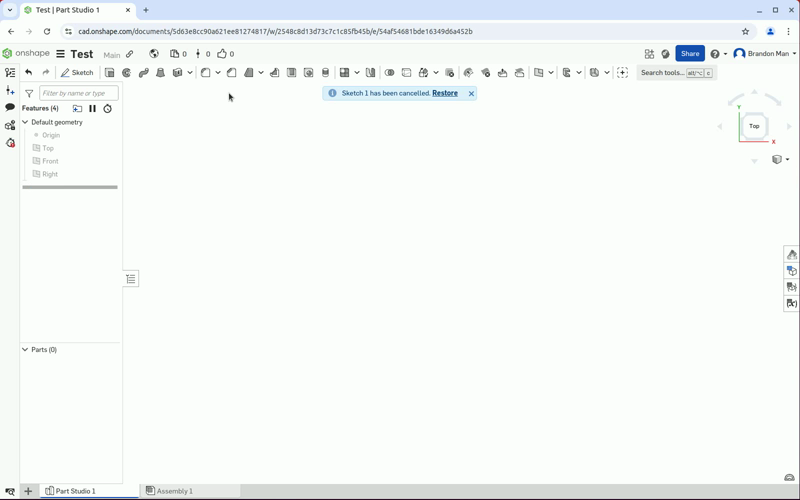
mouse_move(73, 352)
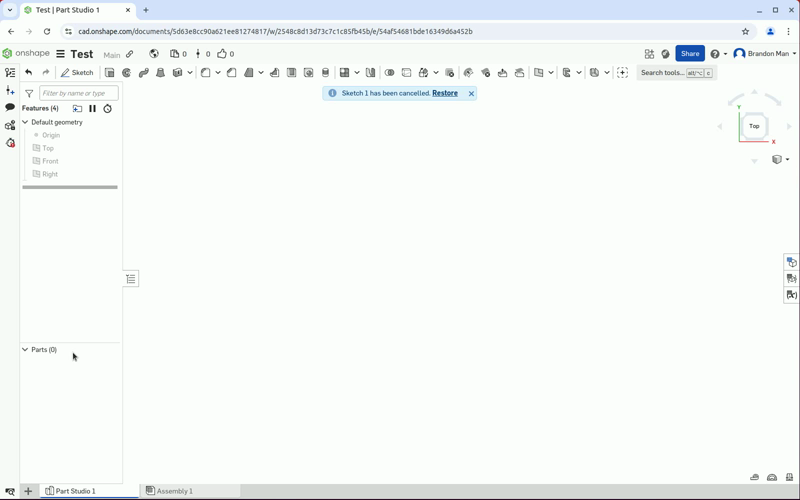
key(y)
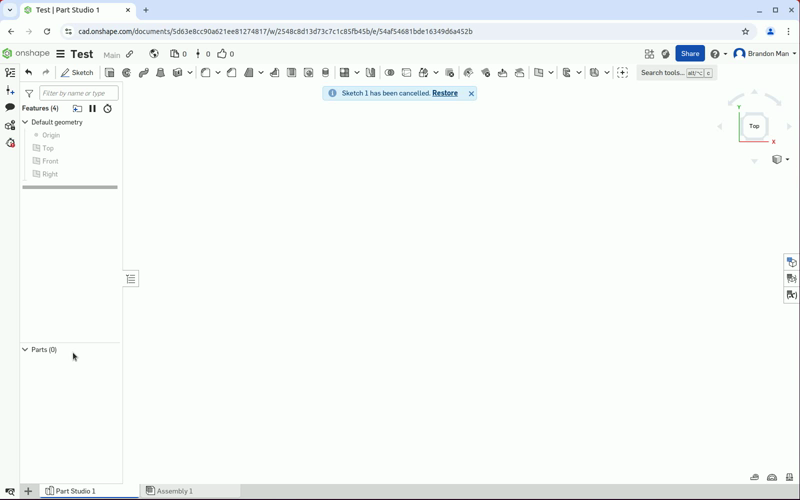
key(shift+p)
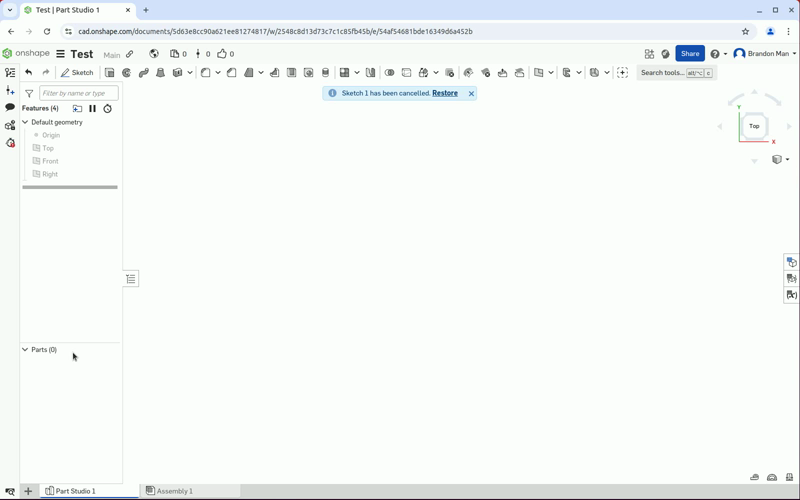
key(space)
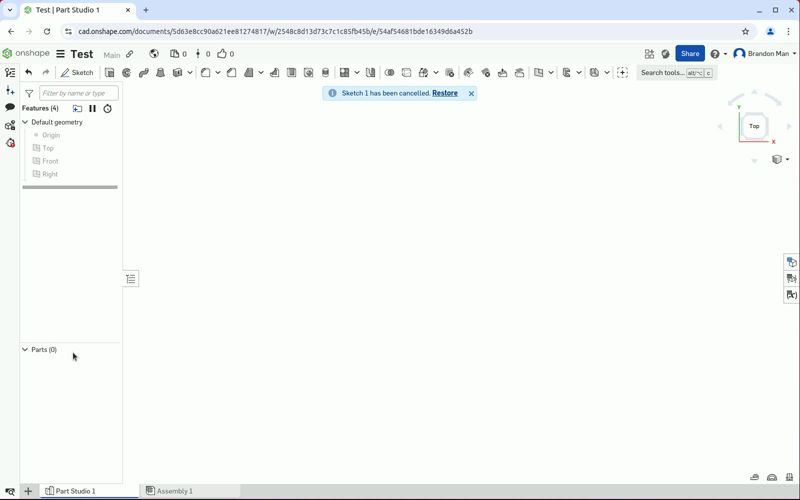
key_down(shift)
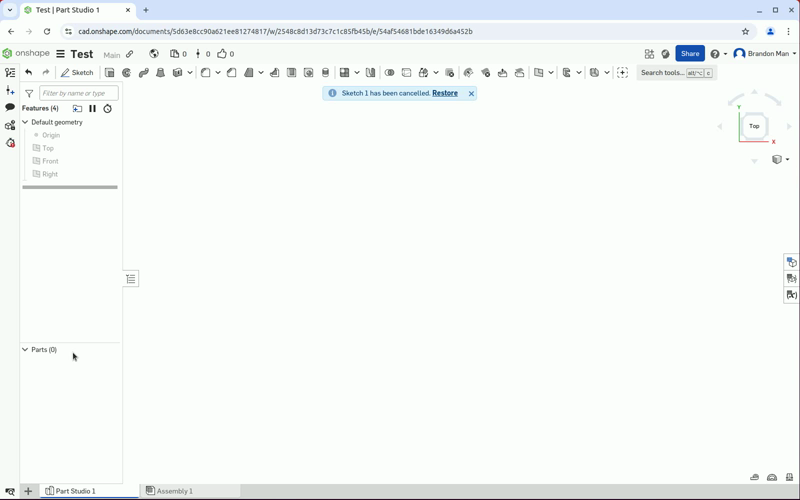
key(up)
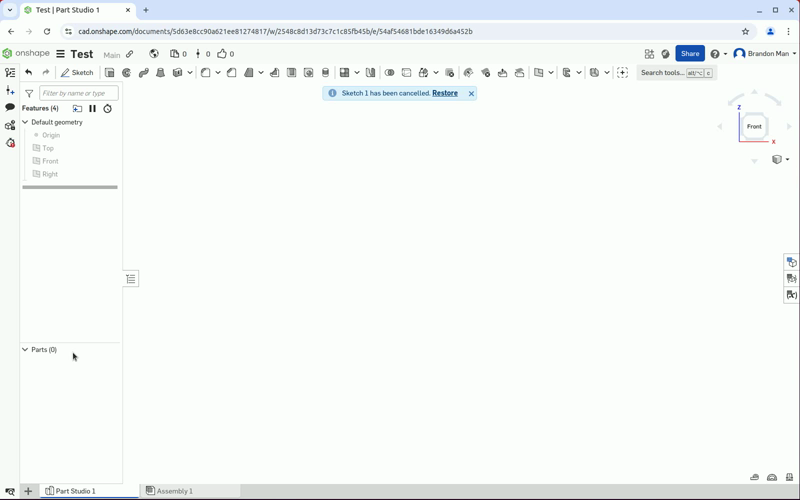
key_up(shift)
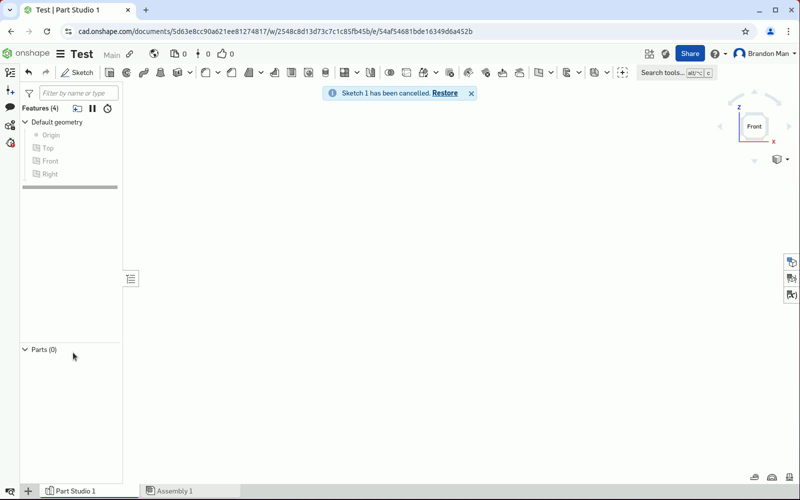
mouse_move(73, 352)
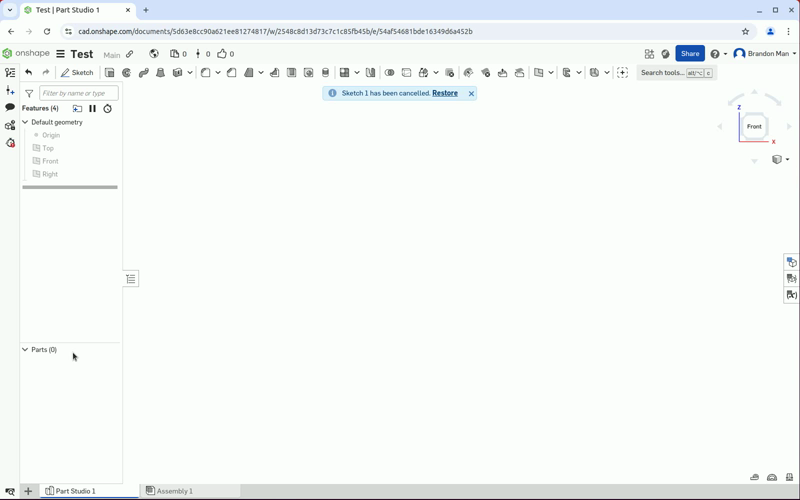
key(shift+y)
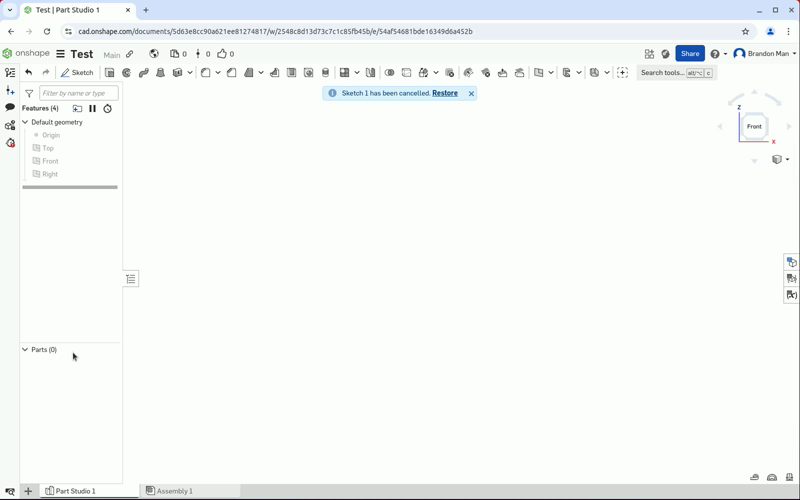
key(shift+s)
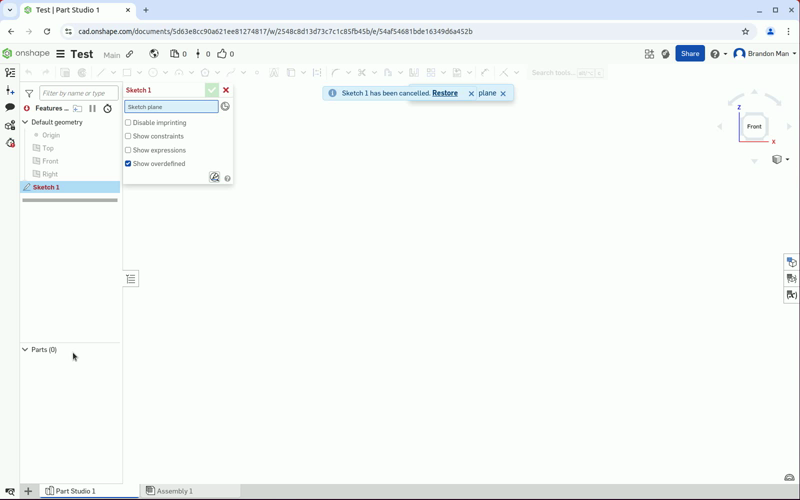
mouse_move(73, 163)
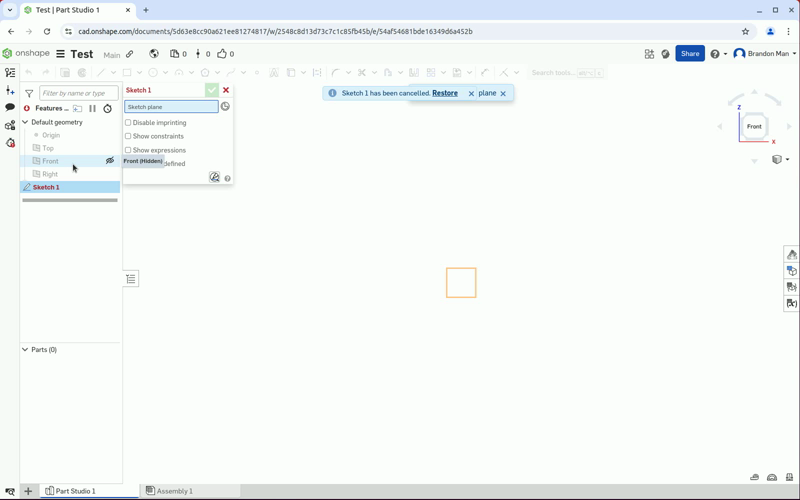
click(73, 163)
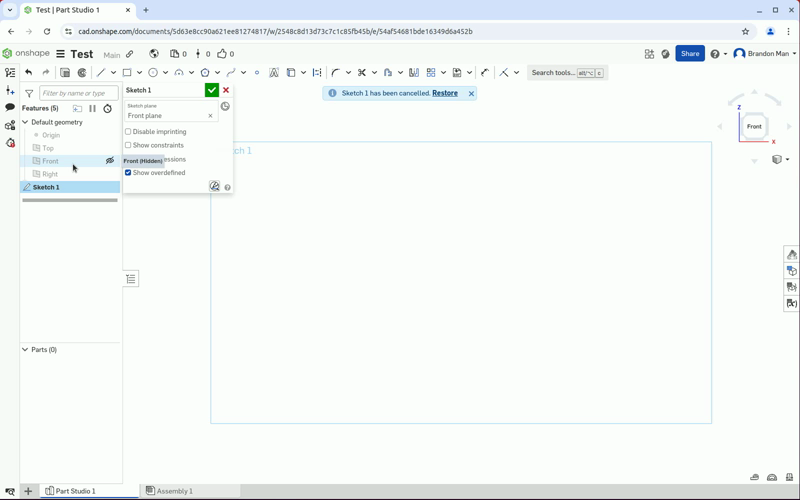
mouse_move(73, 352)
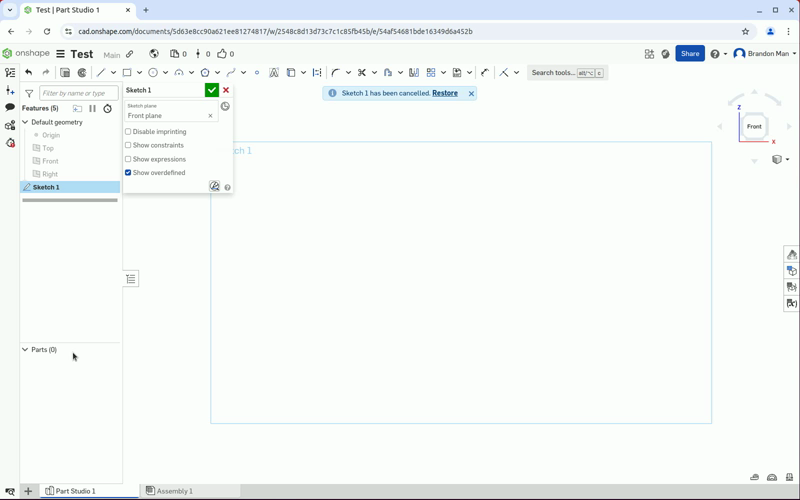
key(y)
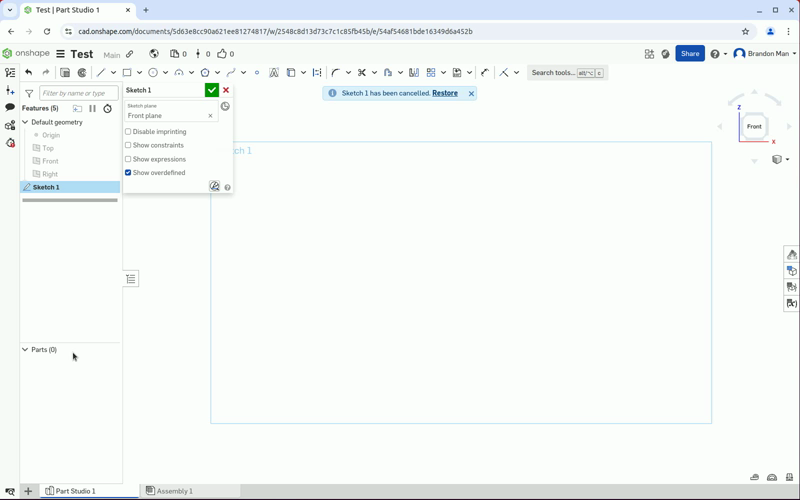
key(l)
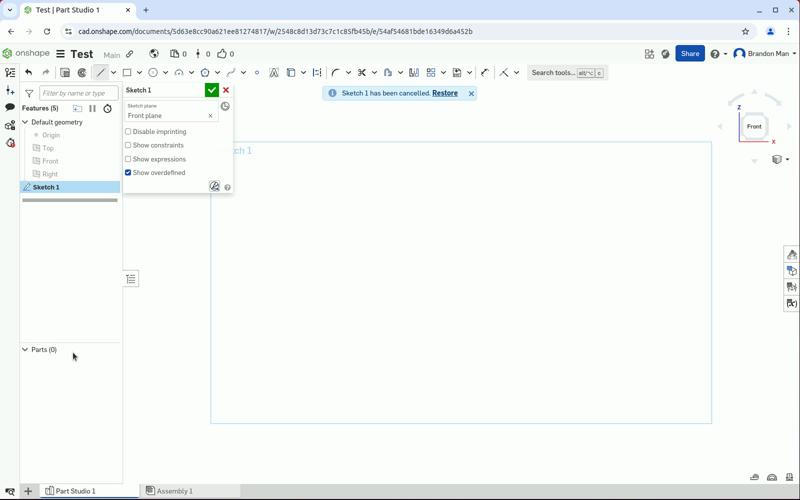
key_down(shift)
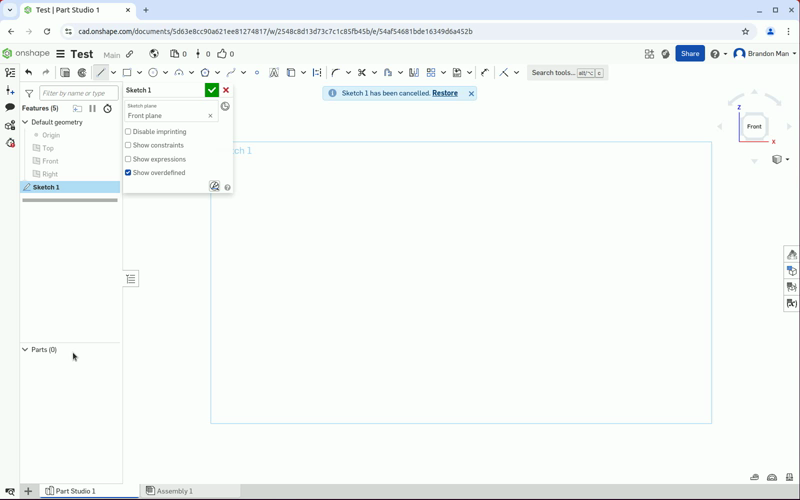
mouse_move(348, 282)
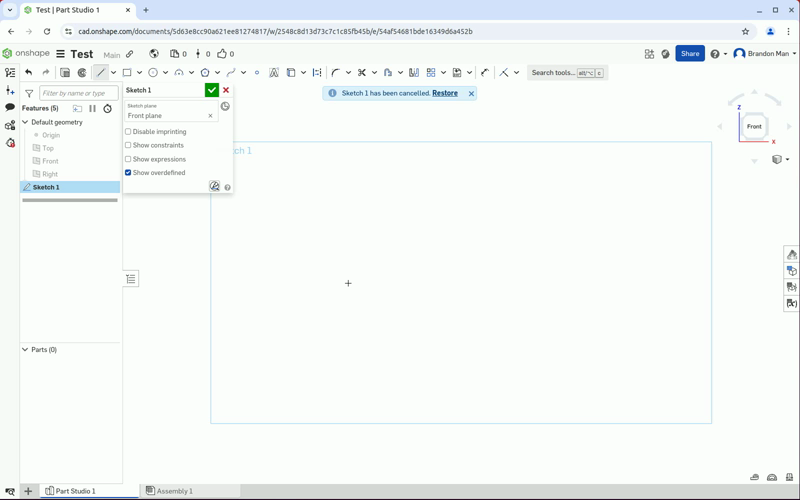
click(348, 282)
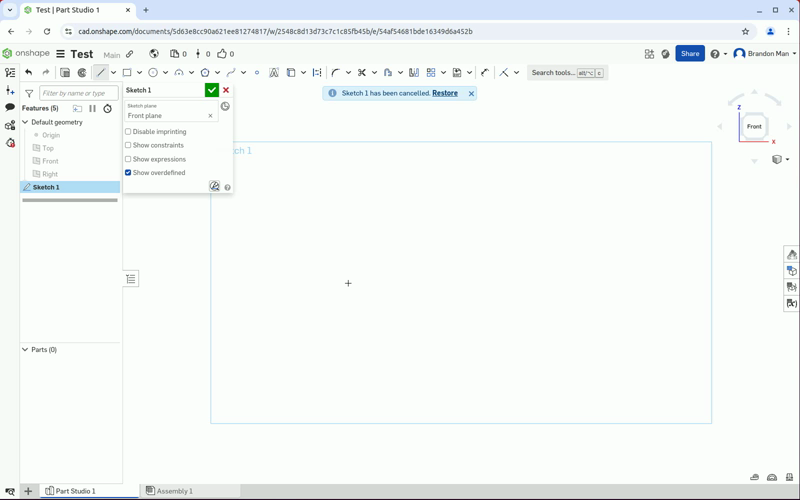
key_up(shift)
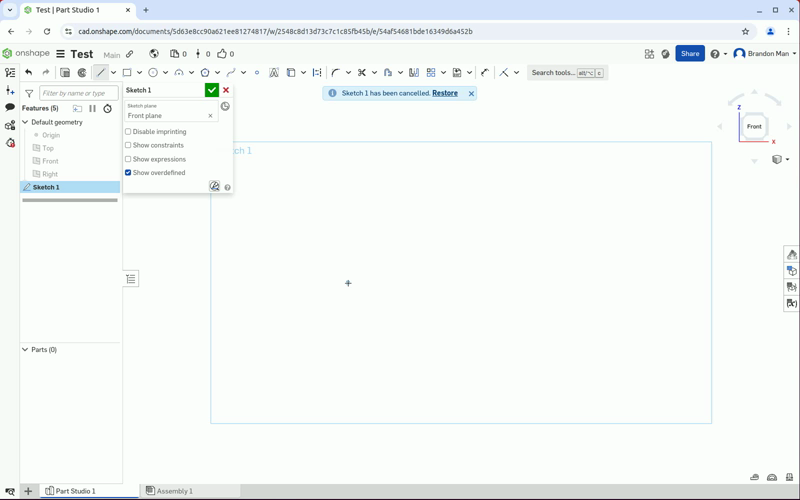
key_down(shift)
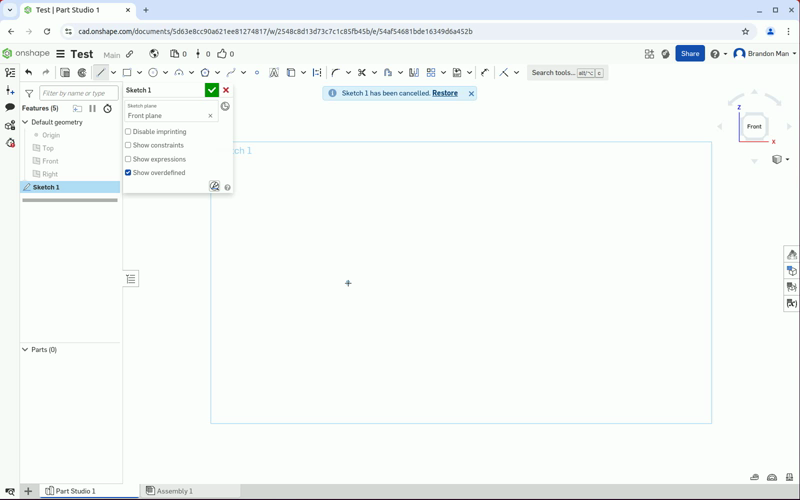
mouse_move(378, 282)
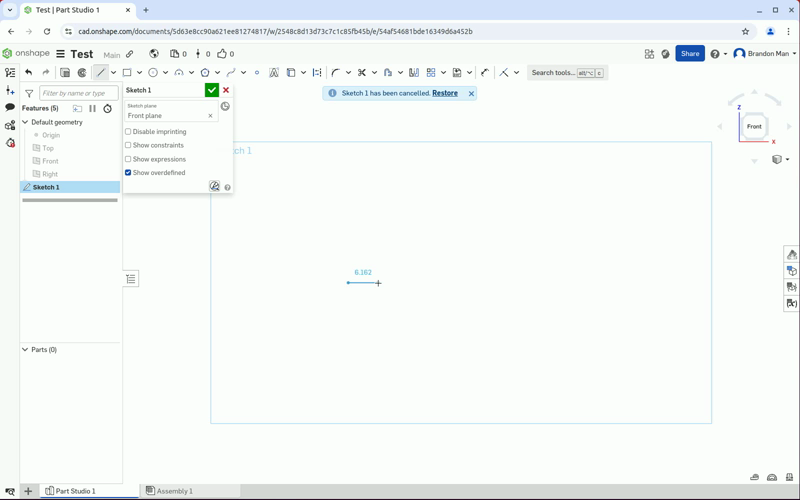
mouse_move(400, 282)
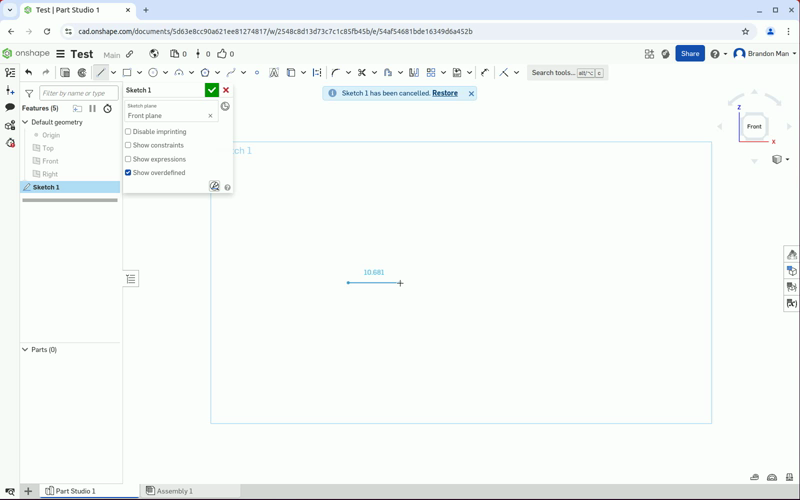
click(400, 282)
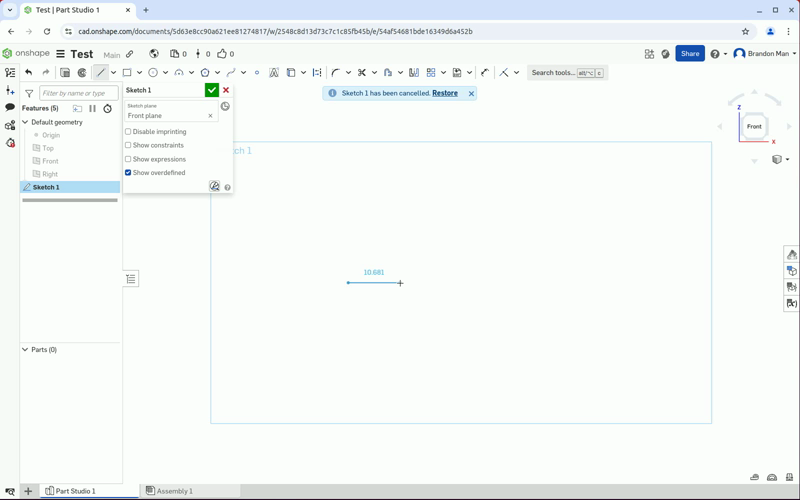
key_up(shift)
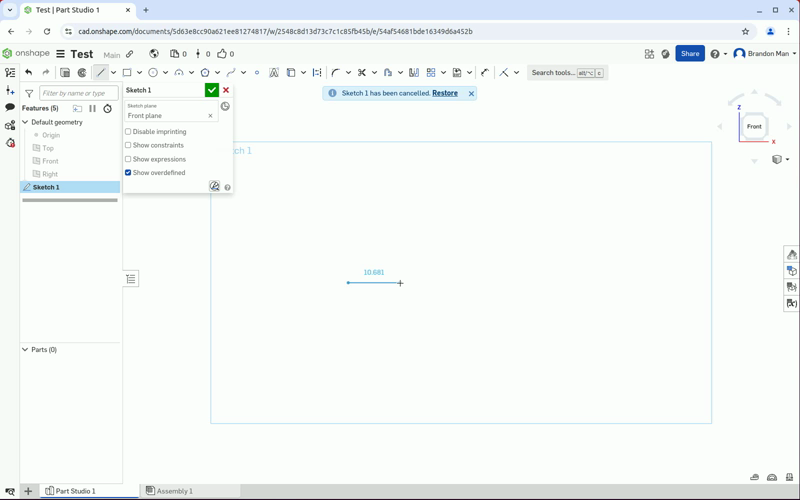
key(esc)
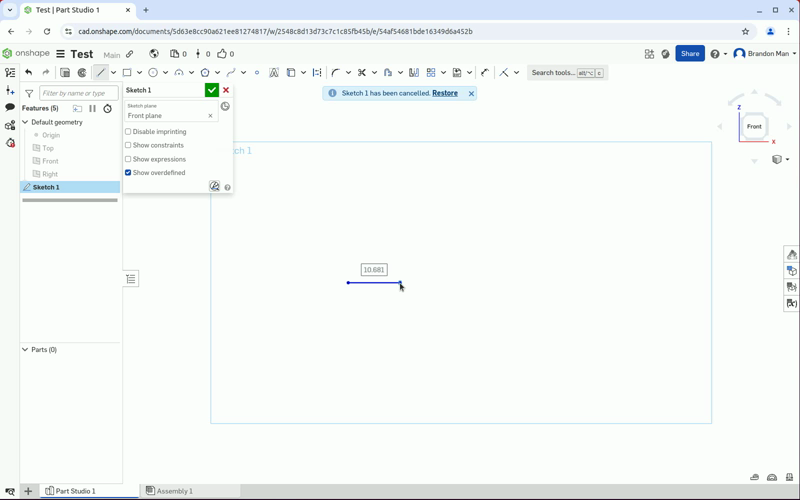
key(a)
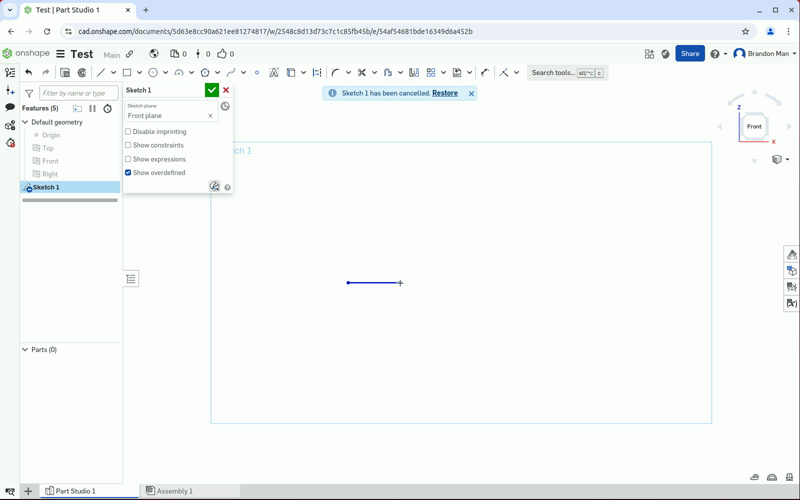
mouse_move(400, 282)
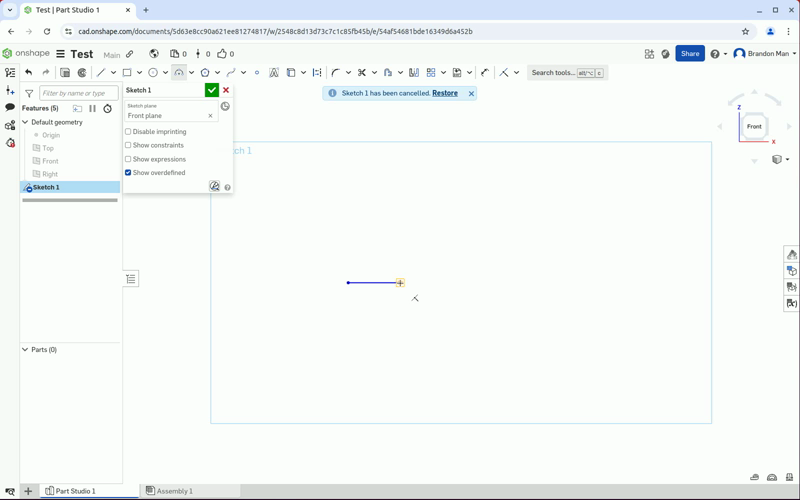
click(400, 282)
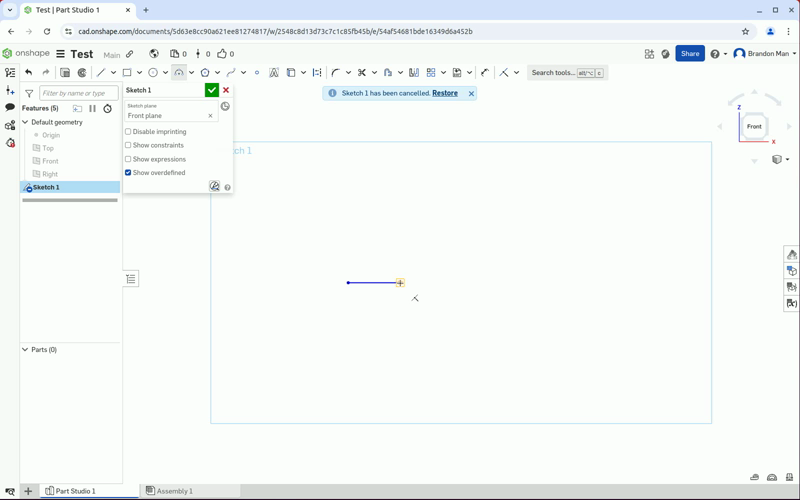
key_down(shift)
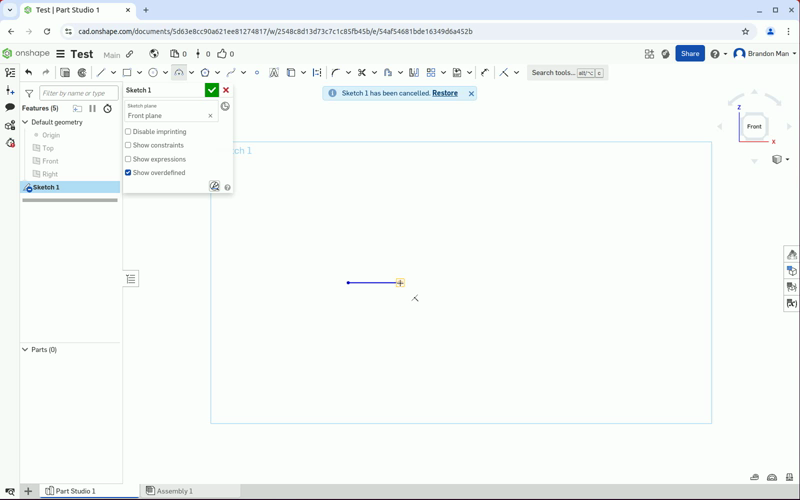
mouse_move(445, 282)
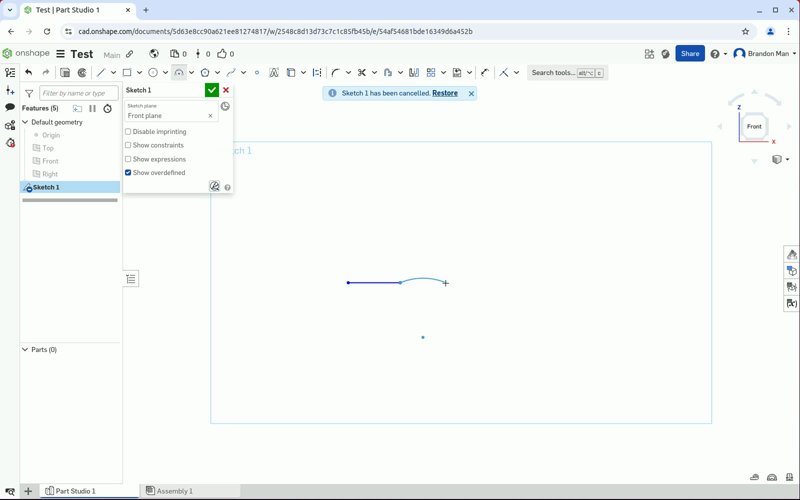
click(445, 282)
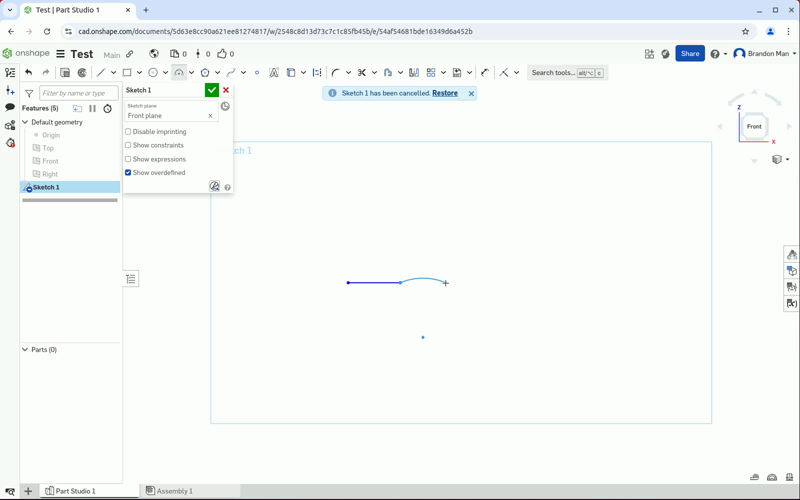
mouse_move(422, 305)
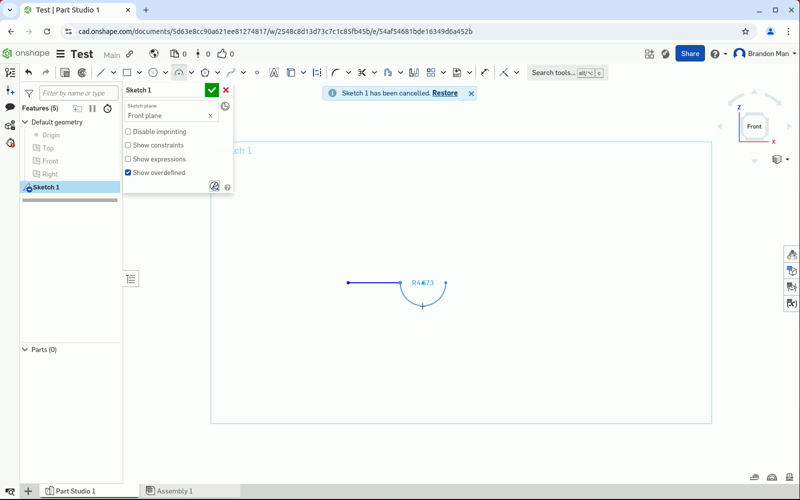
click(422, 305)
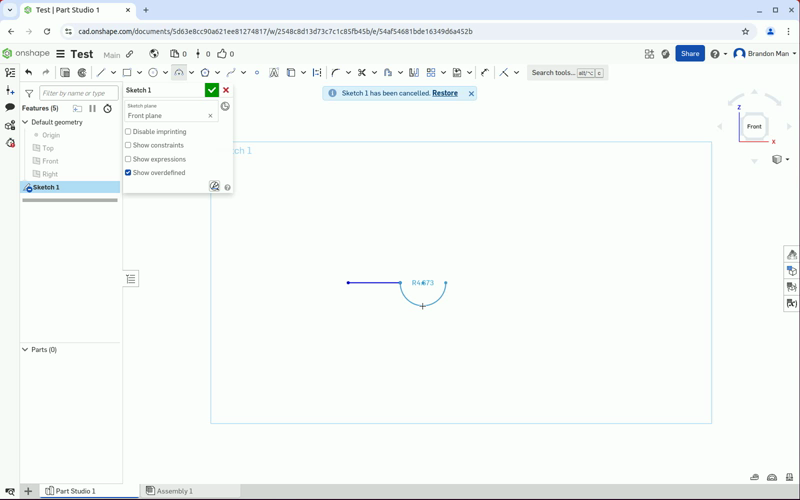
key_up(shift)
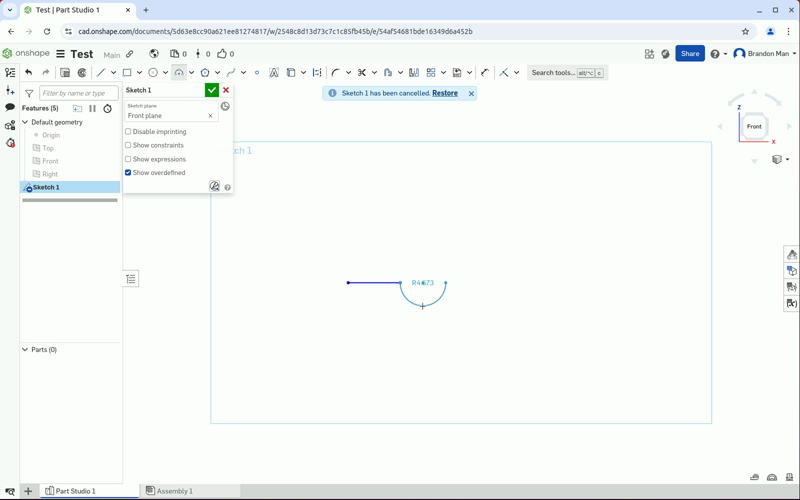
key(esc)
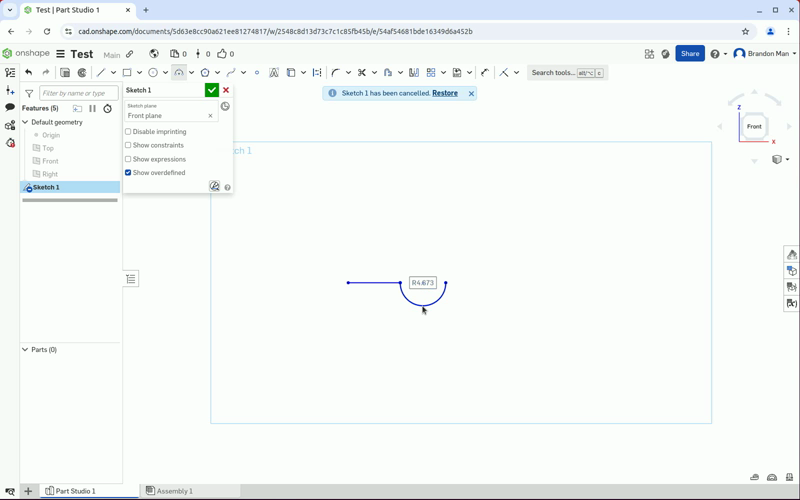
key(l)
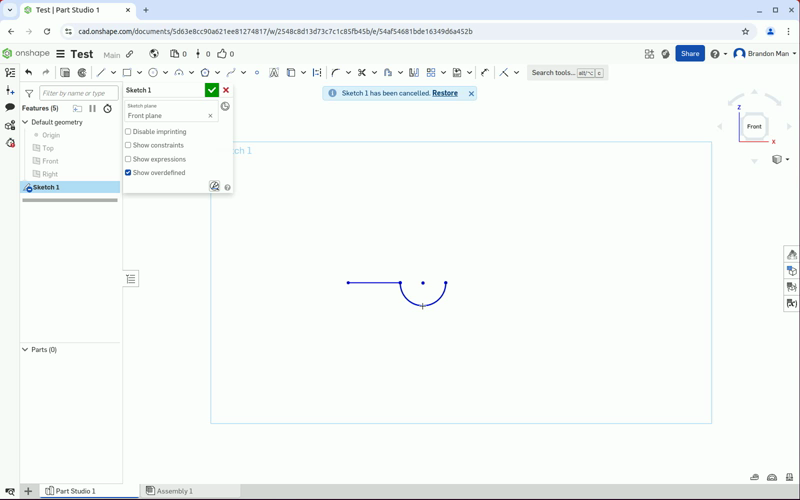
mouse_move(445, 282)
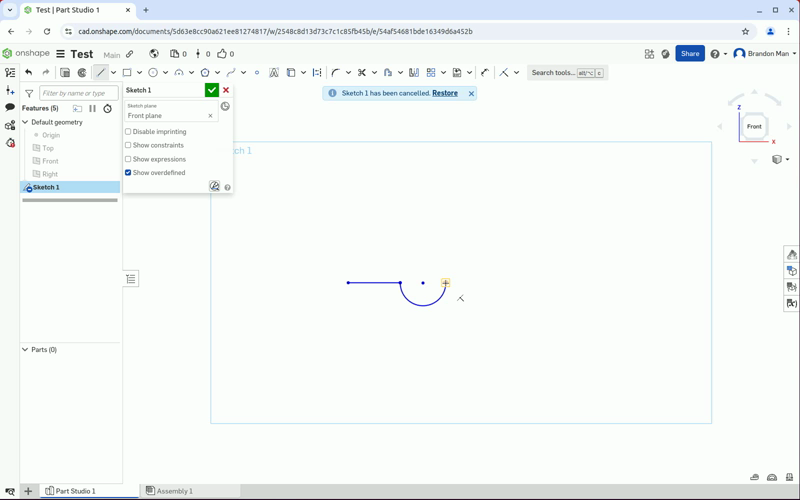
click(445, 282)
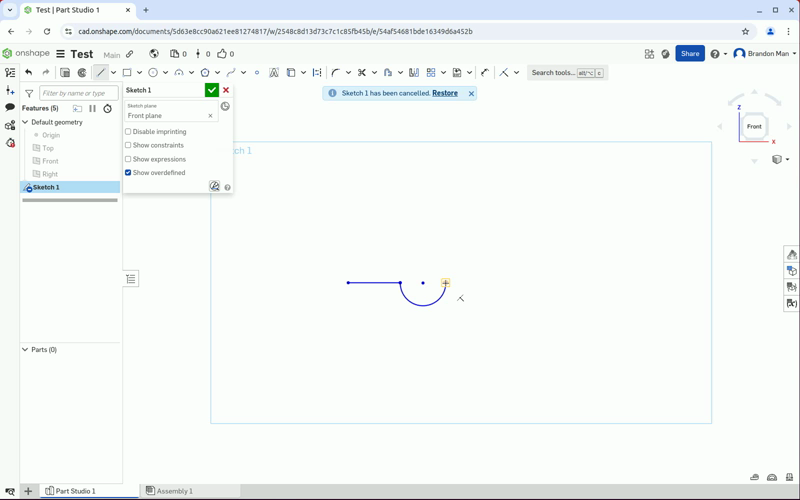
key_down(shift)
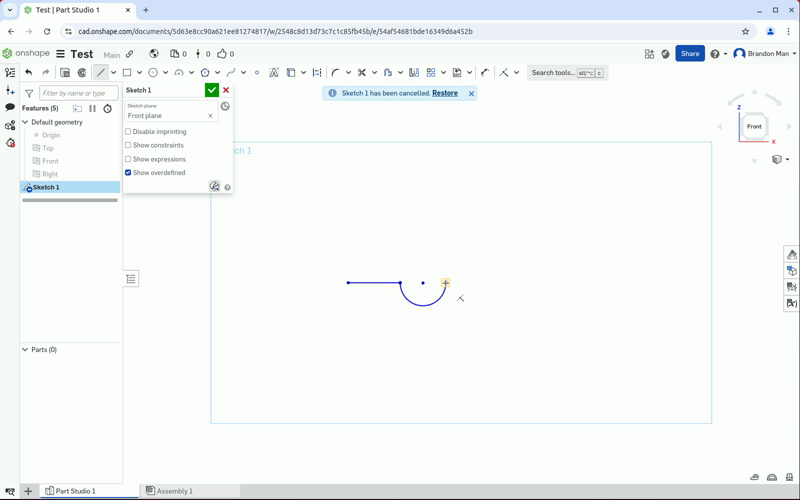
mouse_move(475, 282)
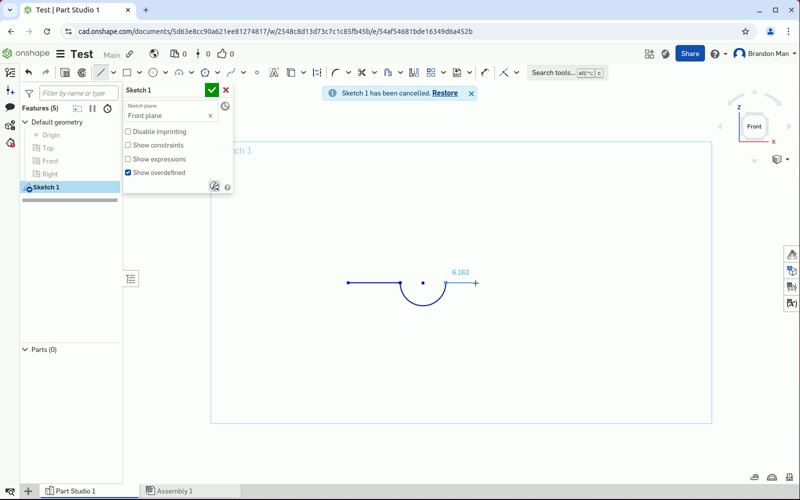
mouse_move(498, 282)
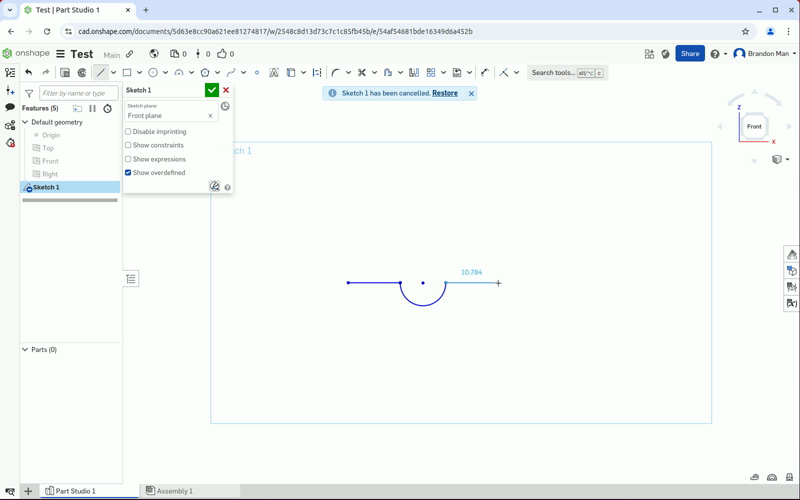
click(498, 282)
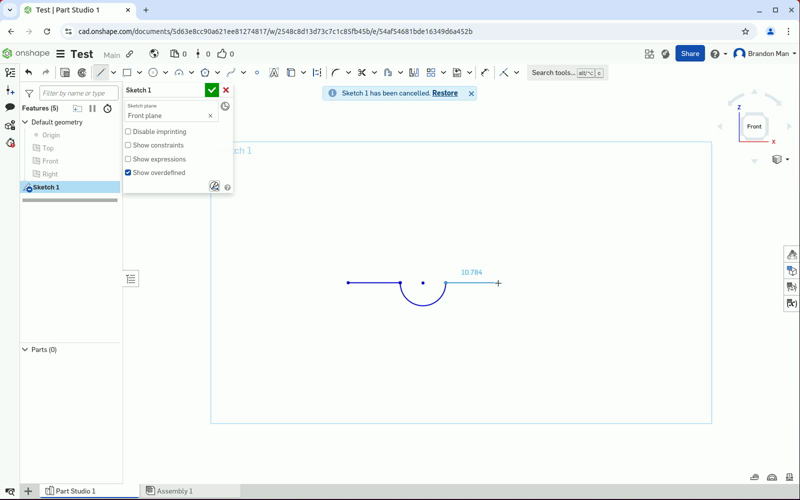
key_up(shift)
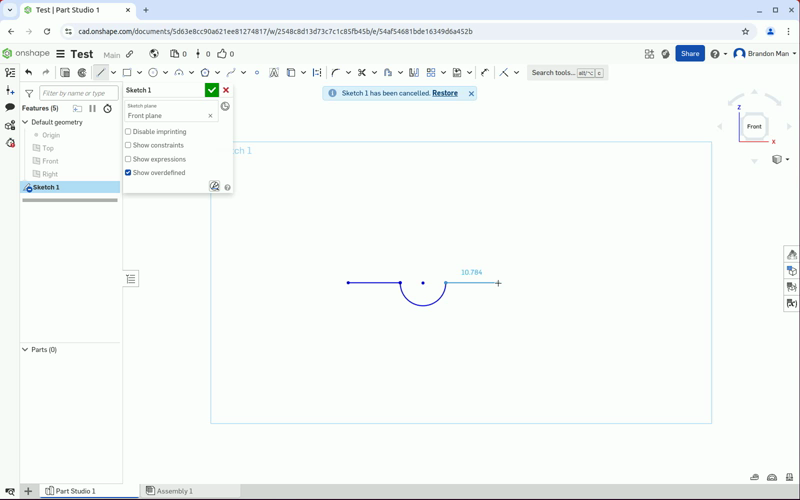
key_down(shift)
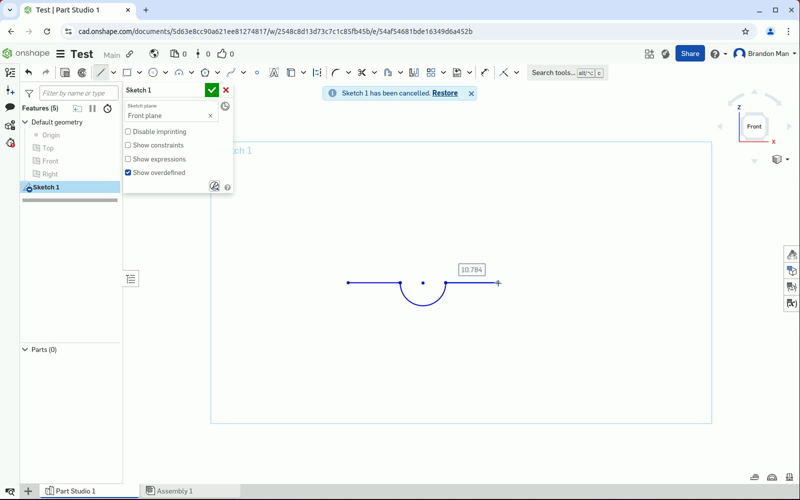
mouse_move(528, 282)
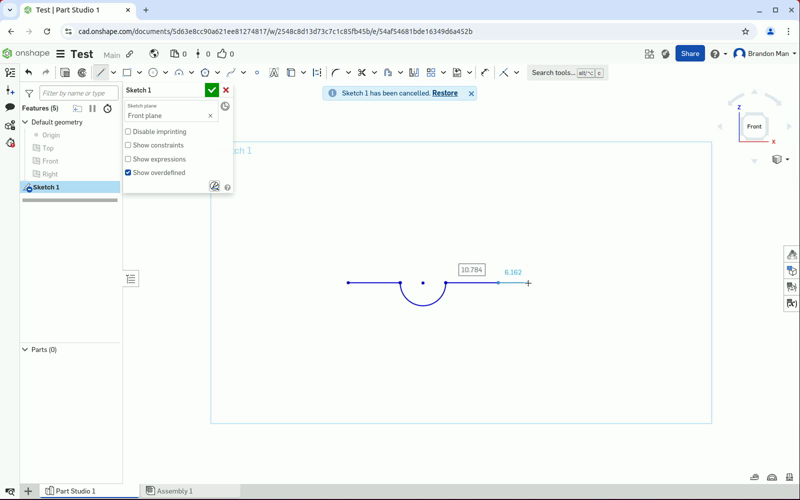
mouse_move(498, 232)
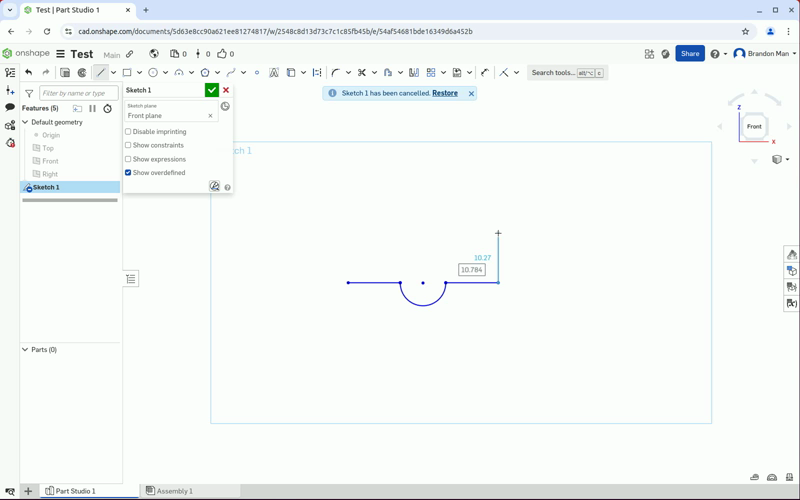
click(498, 232)
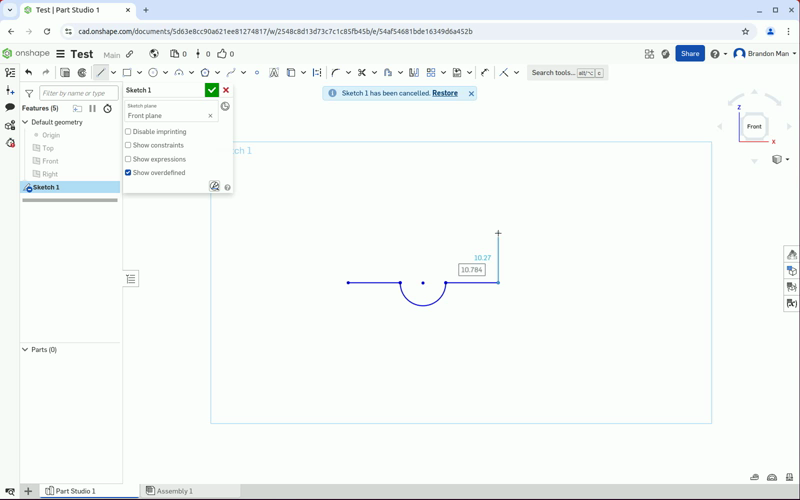
key_up(shift)
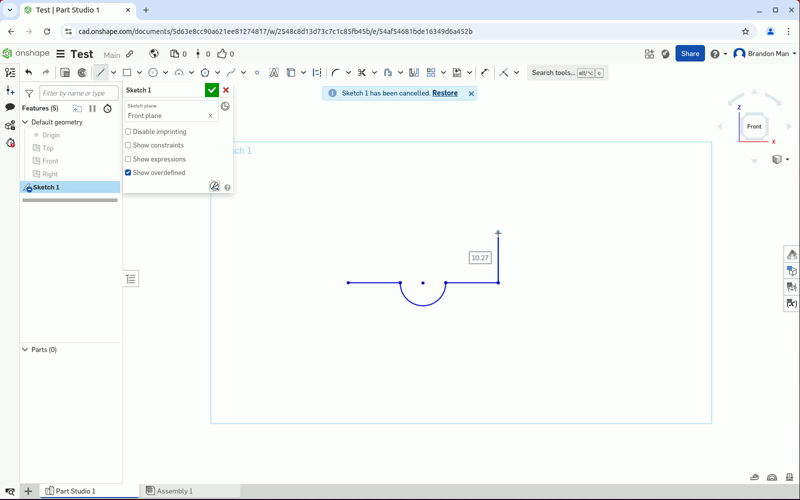
key_down(shift)
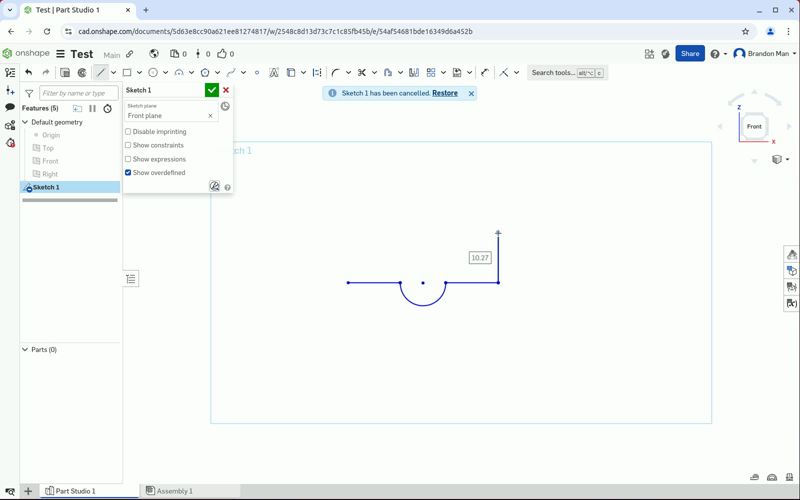
mouse_move(348, 232)
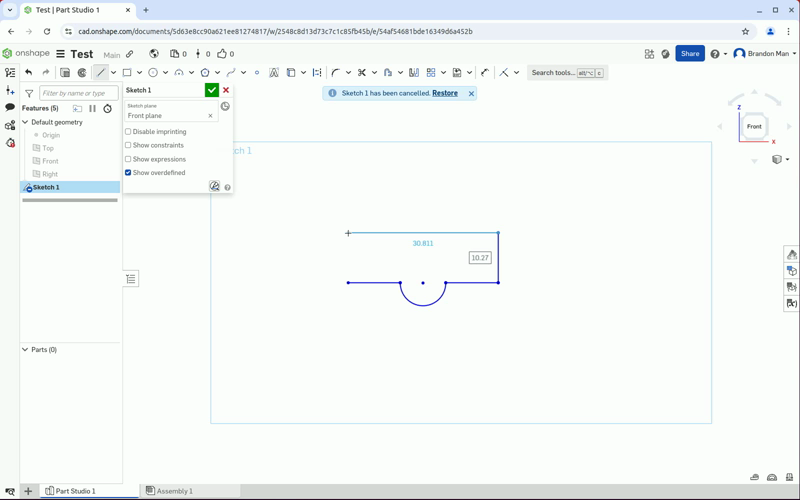
click(348, 232)
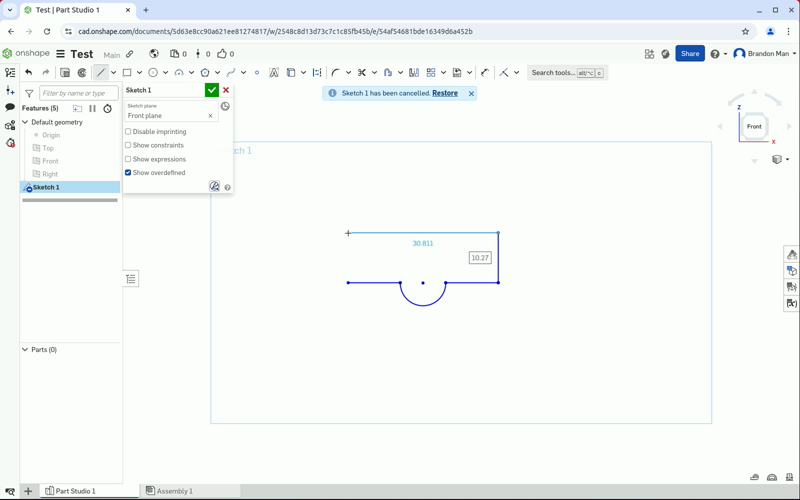
key_up(shift)
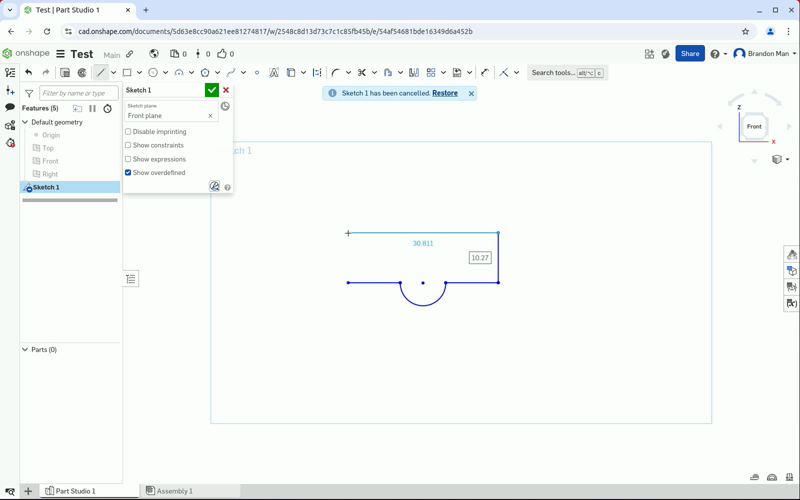
mouse_move(378, 232)
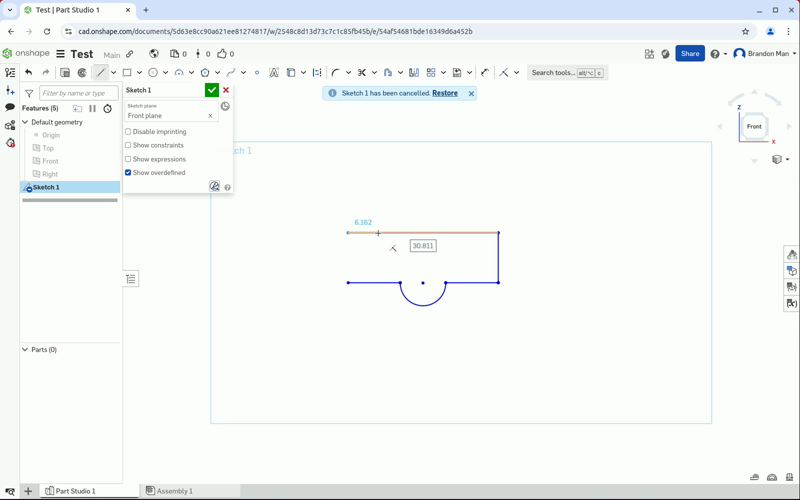
key_down(shift)
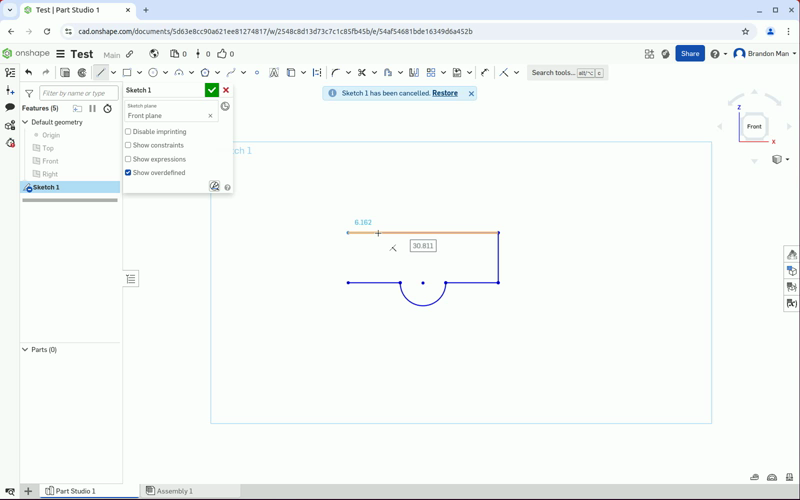
mouse_move(348, 282)
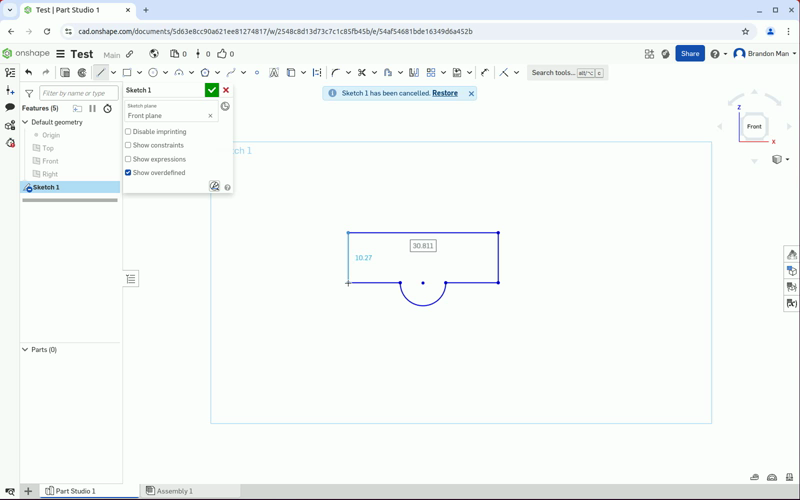
key_up(shift)
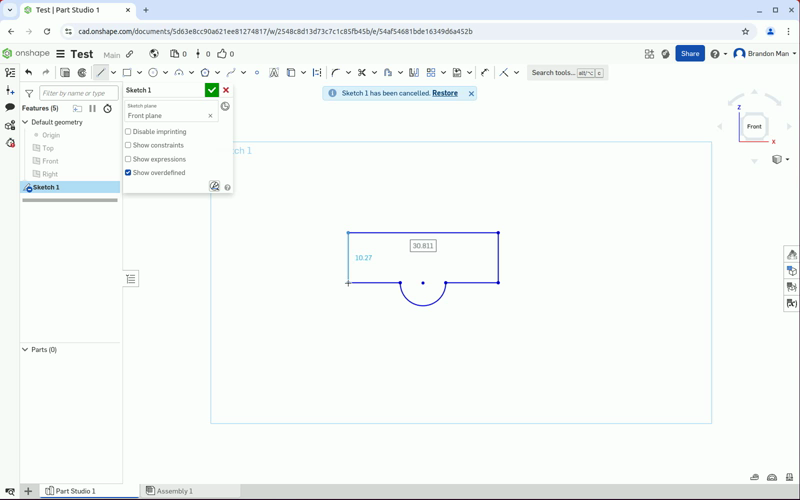
click(348, 282)
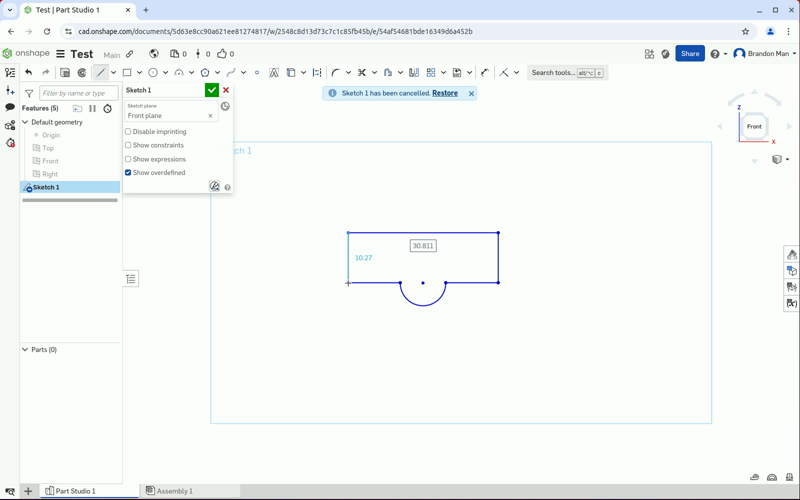
key(esc)
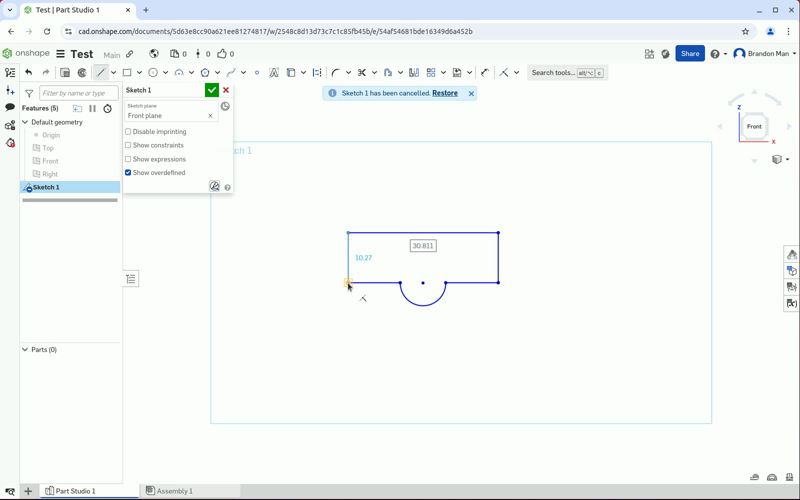
mouse_move(434, 246)
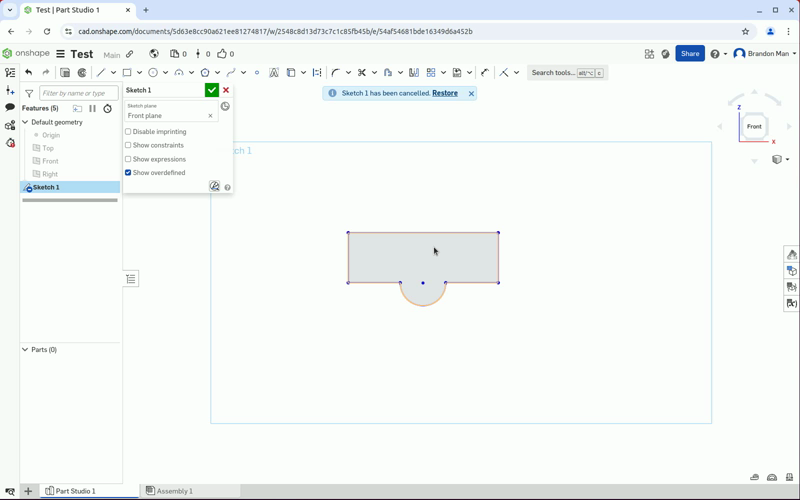
scroll(6)
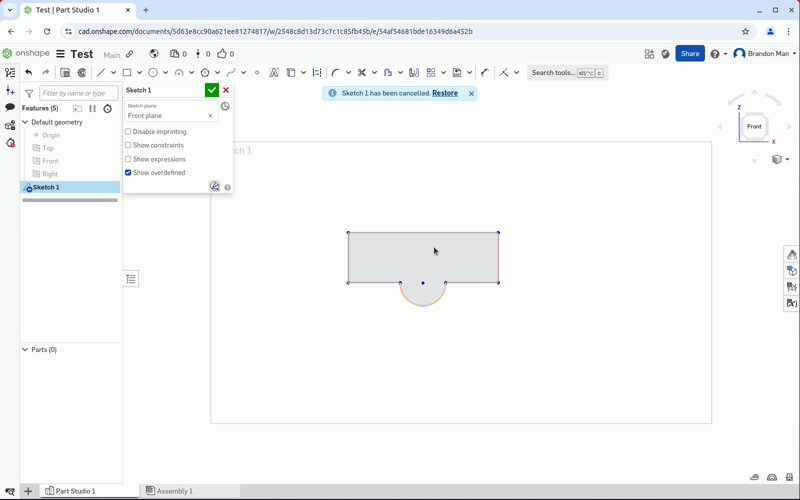
scroll(6)
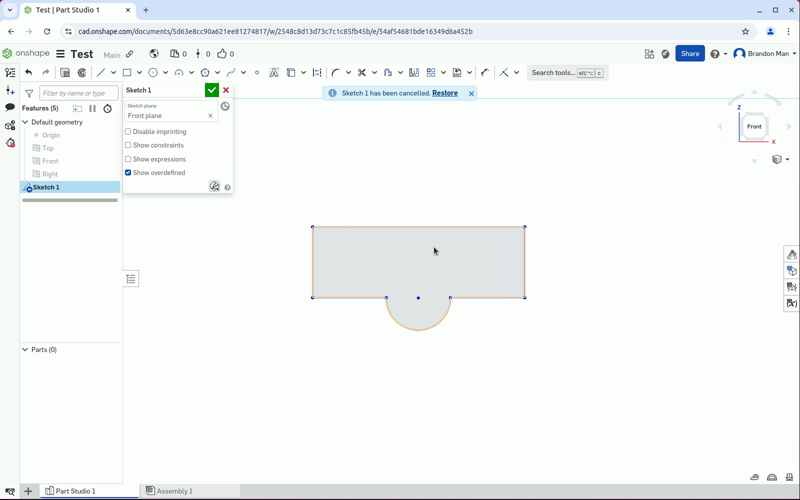
scroll(6)
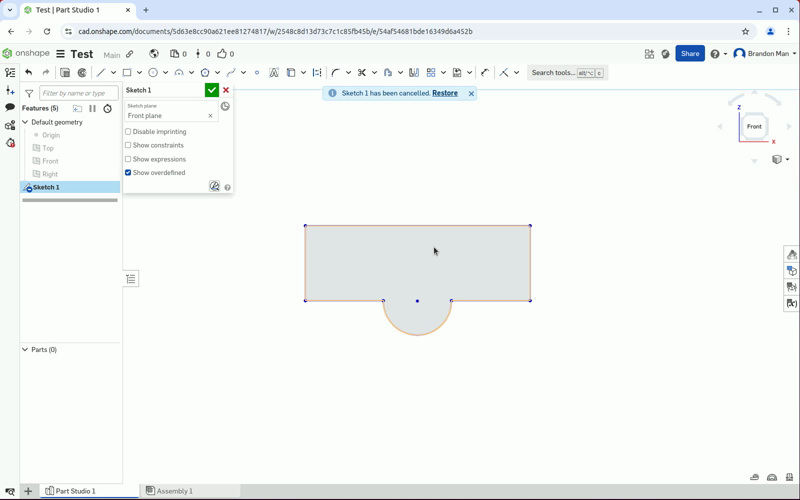
scroll(6)
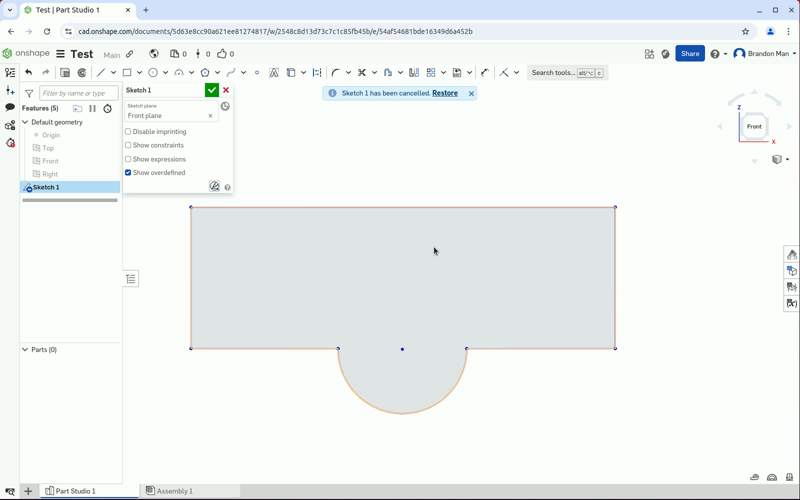
scroll(6)
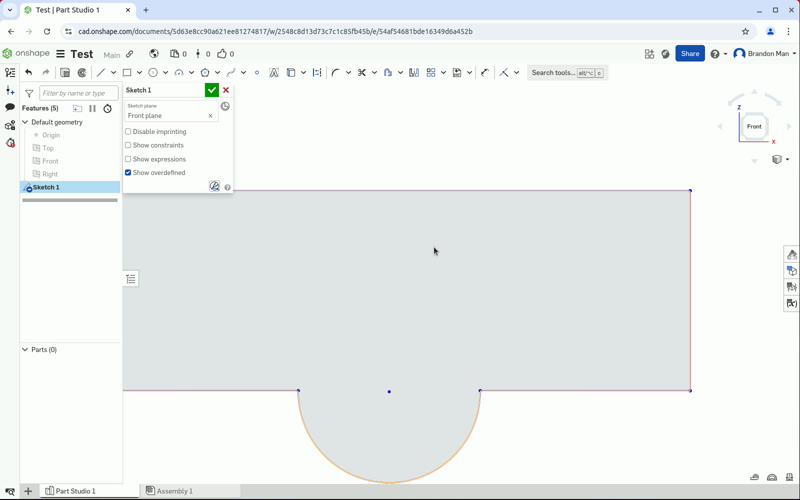
scroll(6)
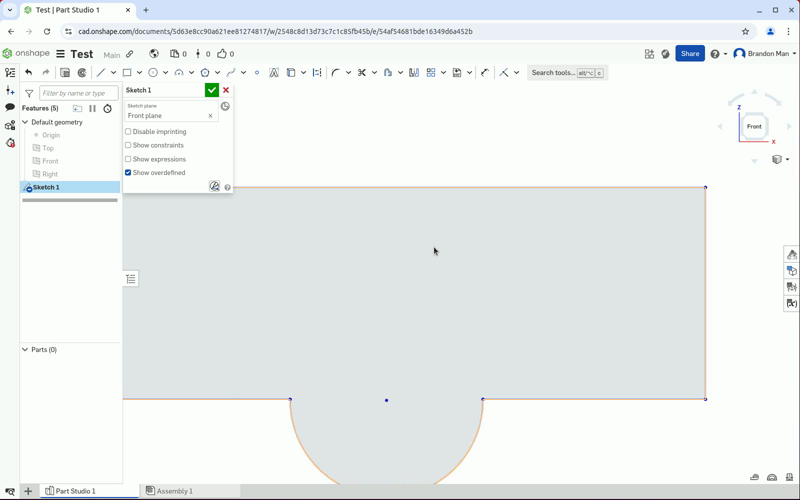
scroll(6)
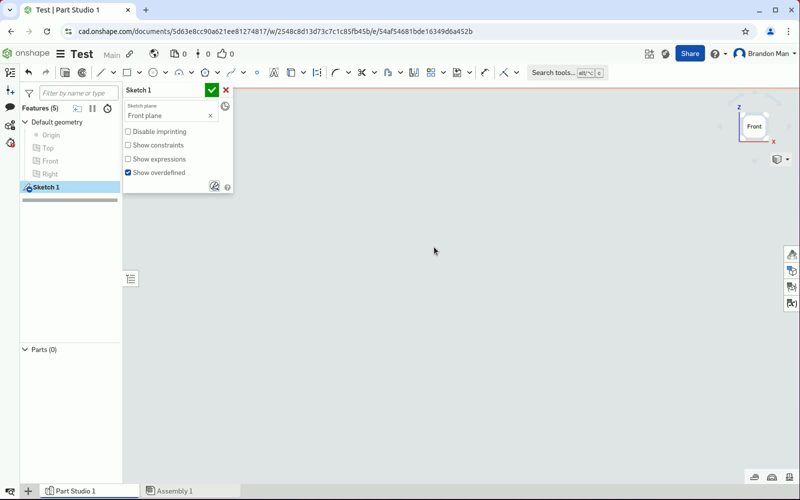
click(434, 246)
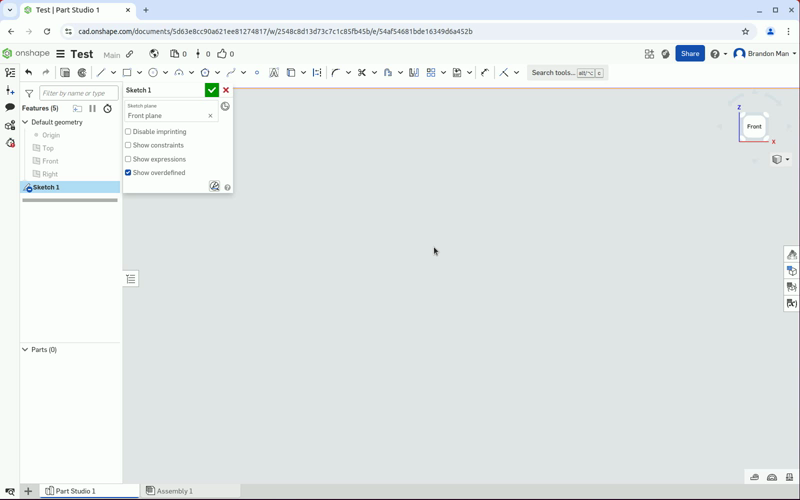
scroll(-6)
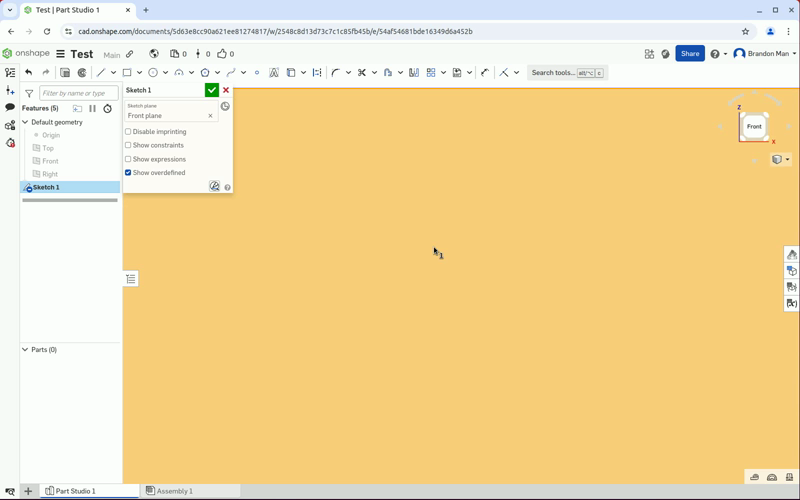
scroll(-6)
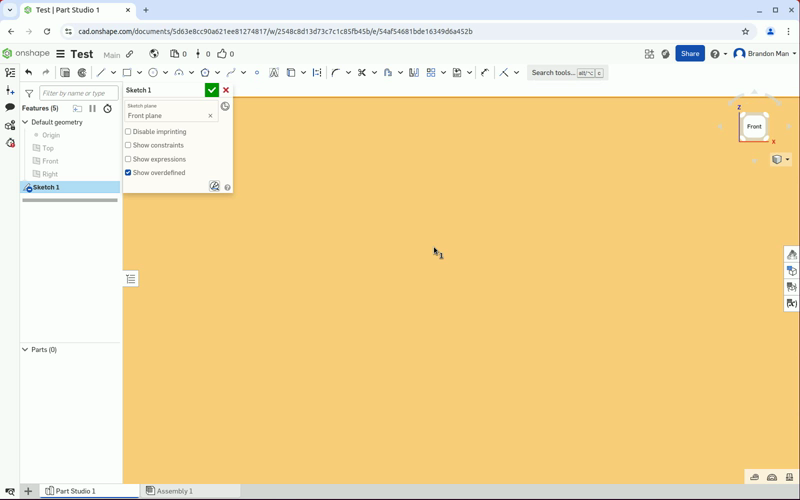
scroll(-6)
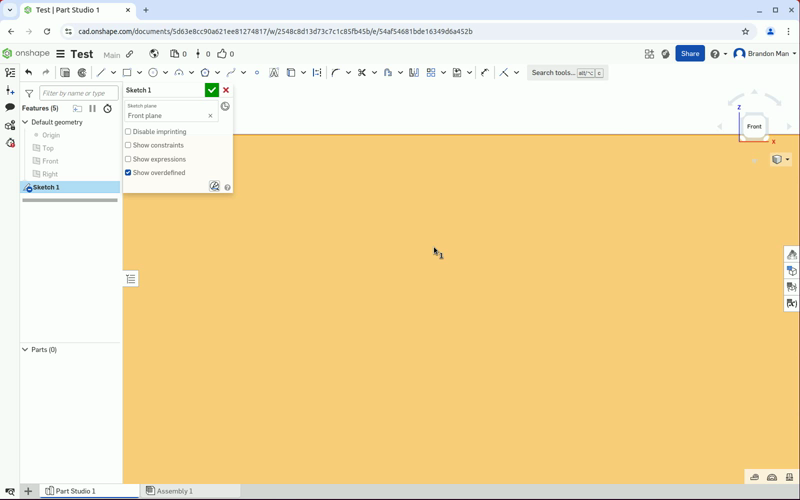
scroll(-6)
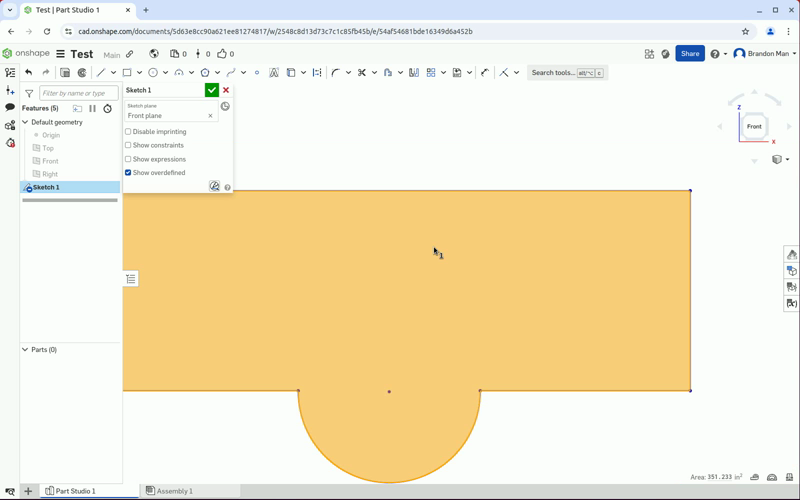
scroll(-6)
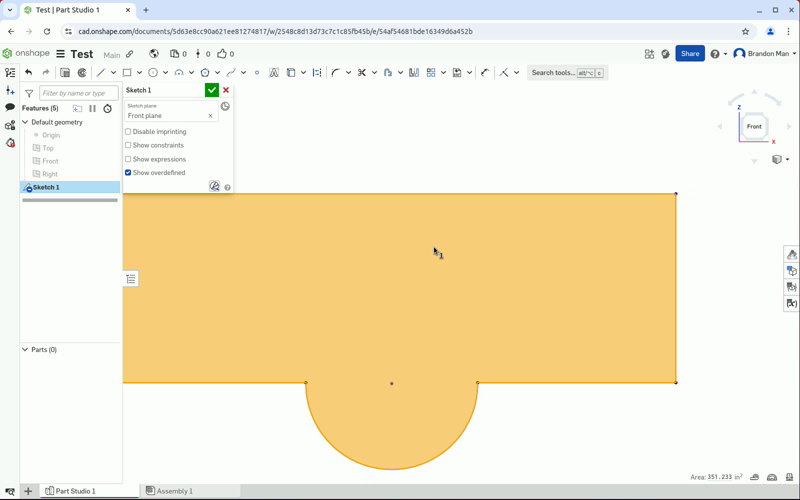
scroll(-6)
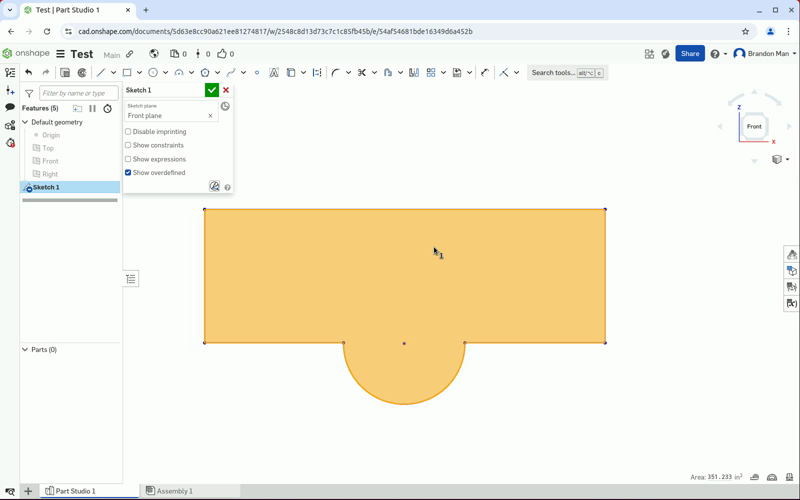
scroll(-6)
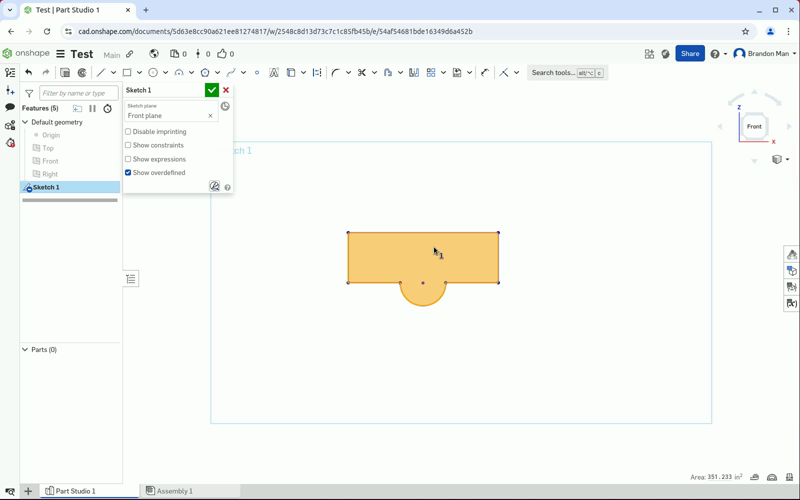
mouse_move(73, 352)
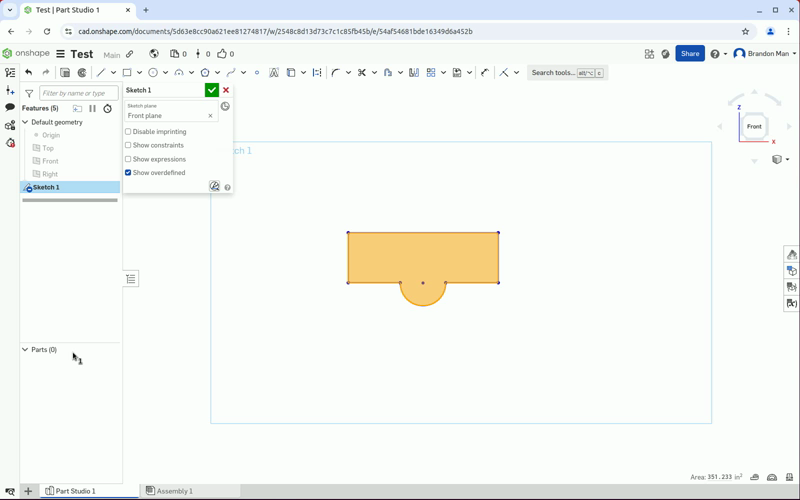
key(shift+y)
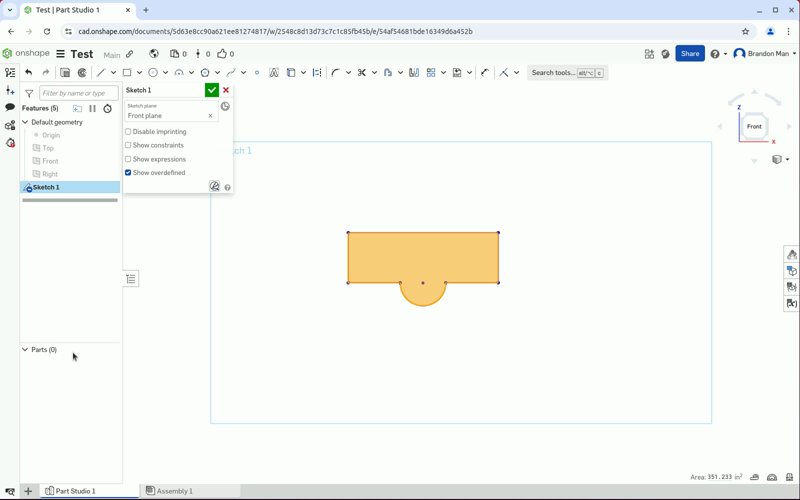
key(shift+e)
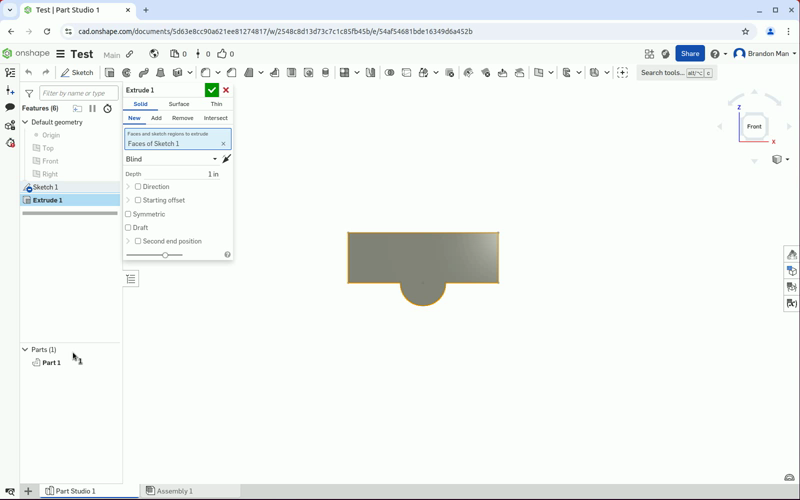
mouse_move(143, 106)
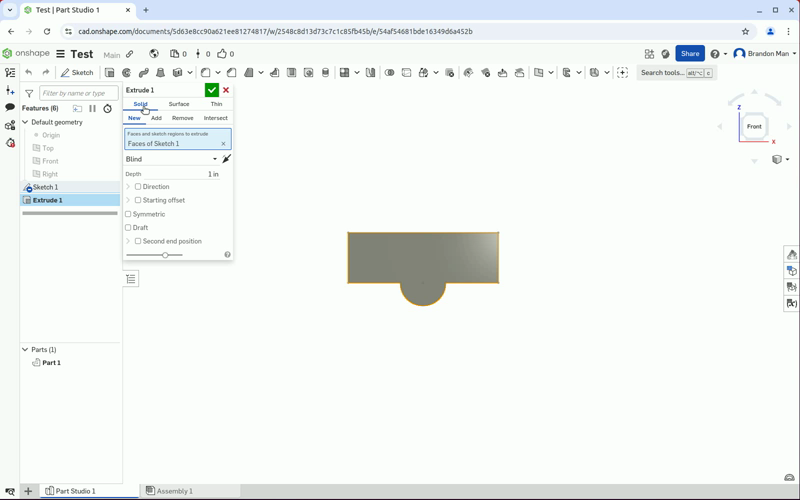
click(143, 106)
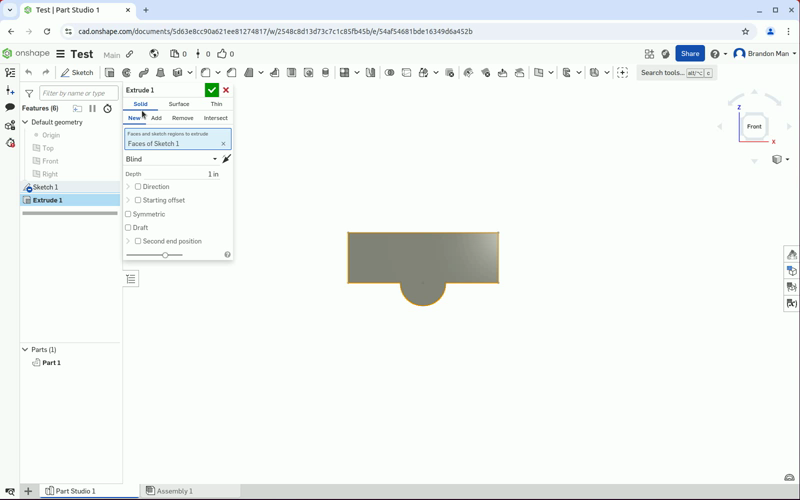
mouse_move(137, 120)
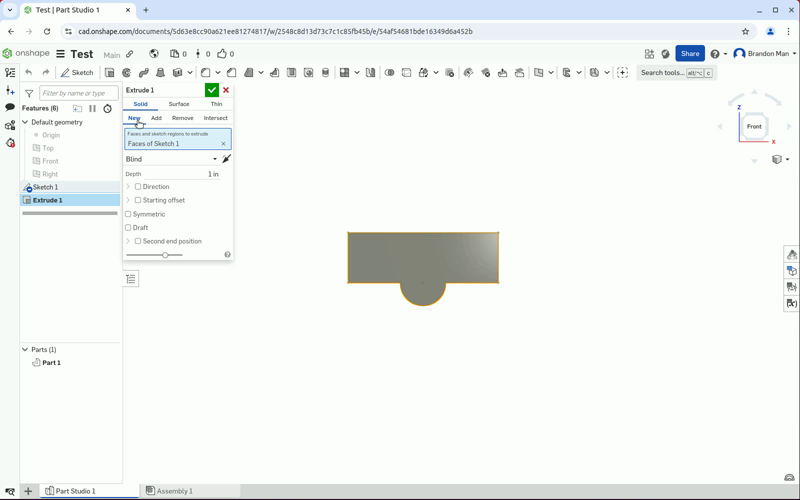
click(137, 120)
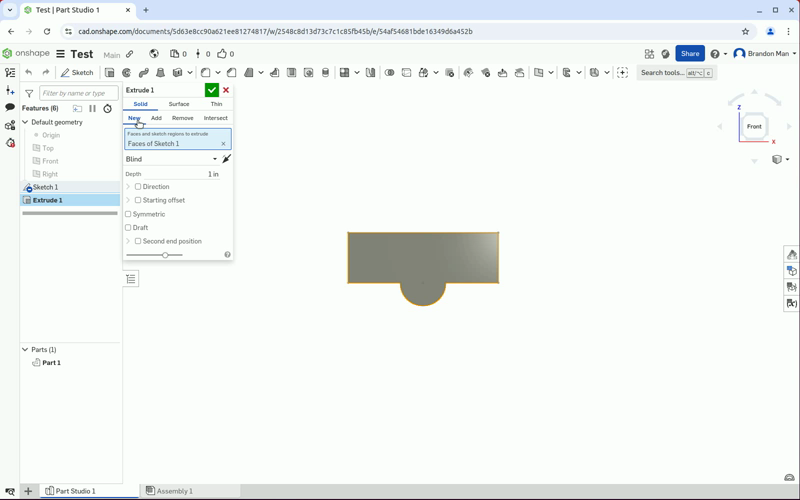
key(tab, 4)
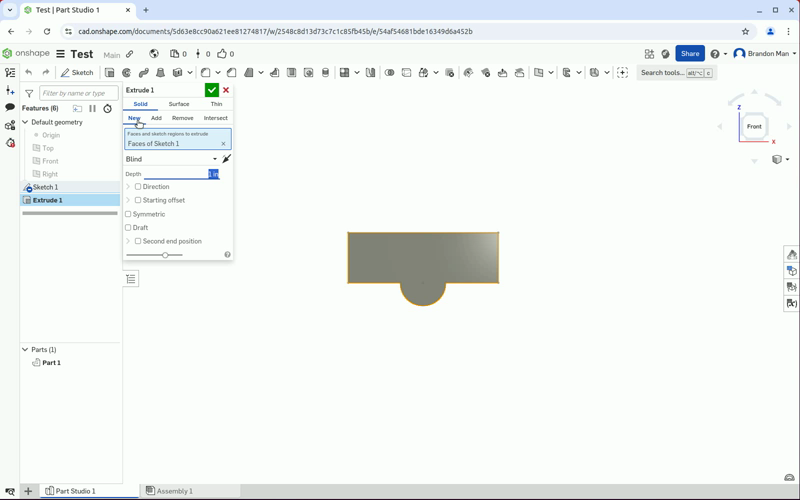
text(19.498)
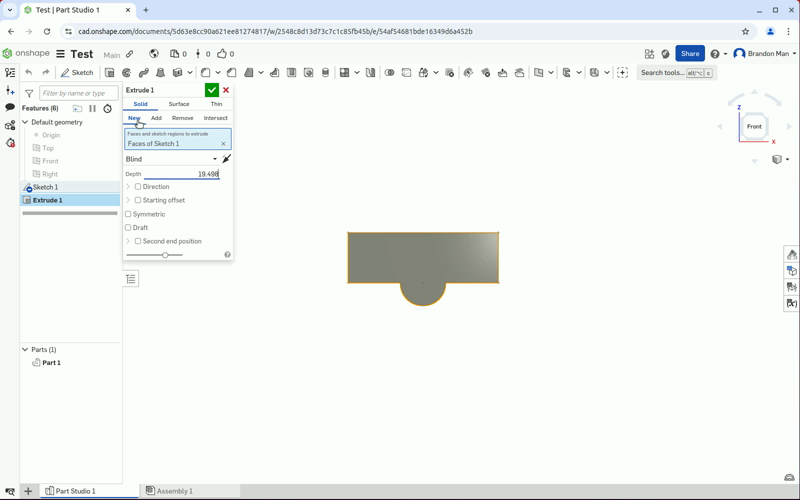
key(enter)
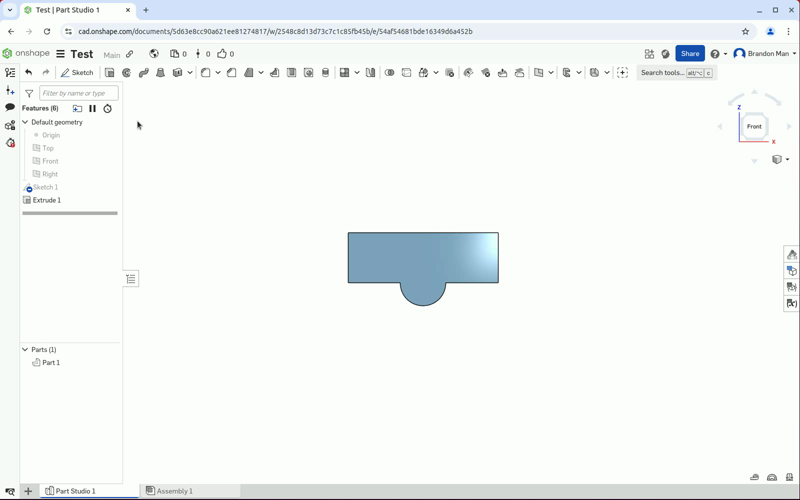
key(shift+h)
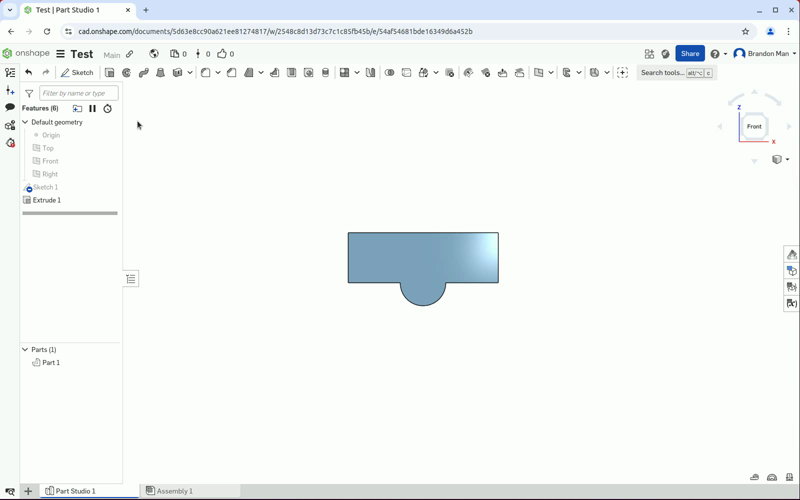
key(shift+h)
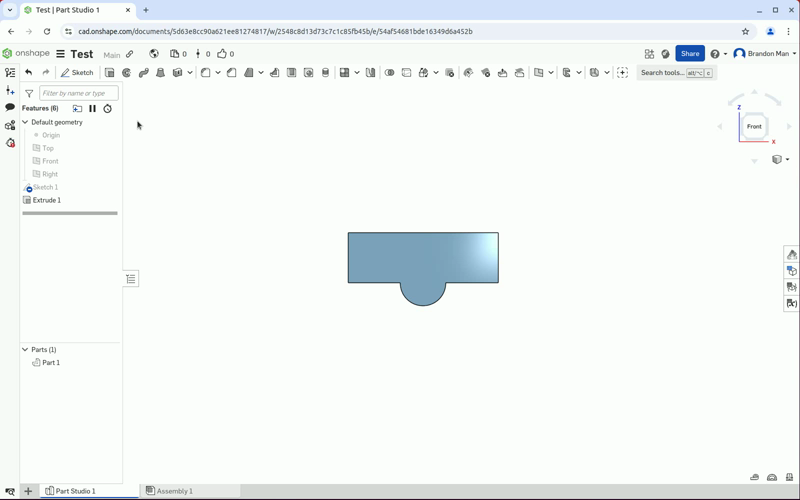
mouse_move(73, 189)
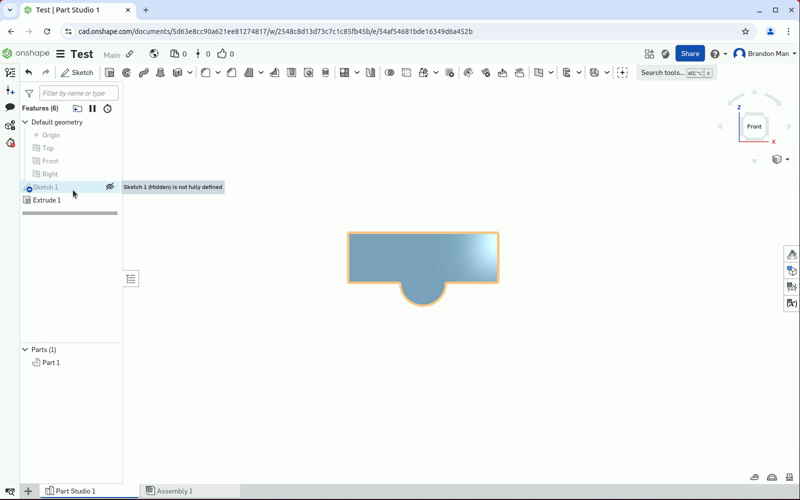
click(73, 189)
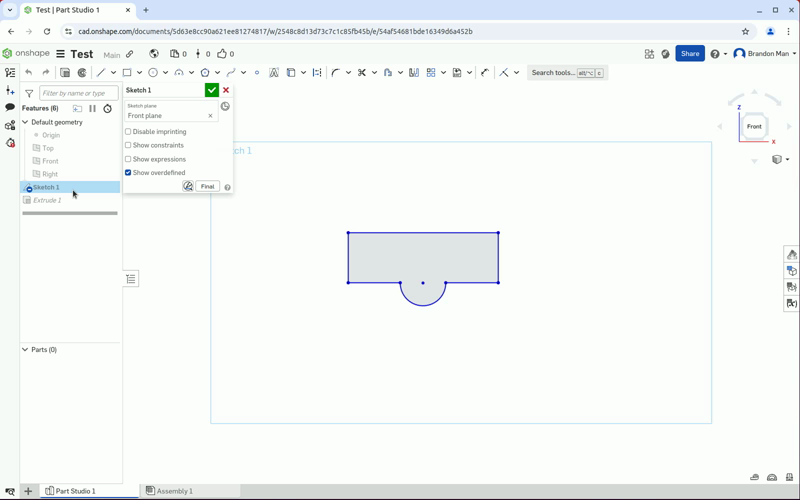
mouse_move(229, 92)
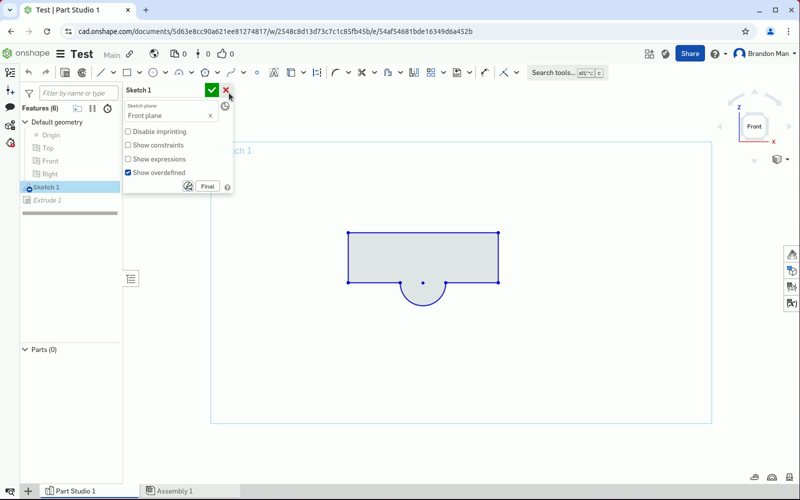
click(229, 92)
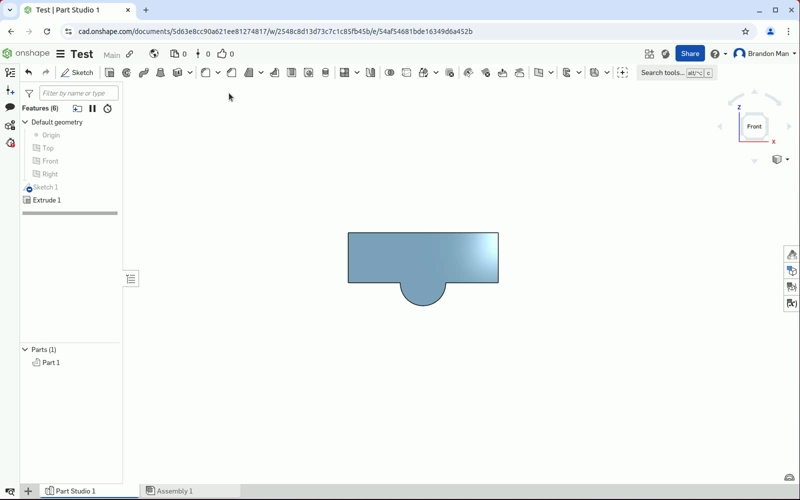
mouse_move(73, 352)
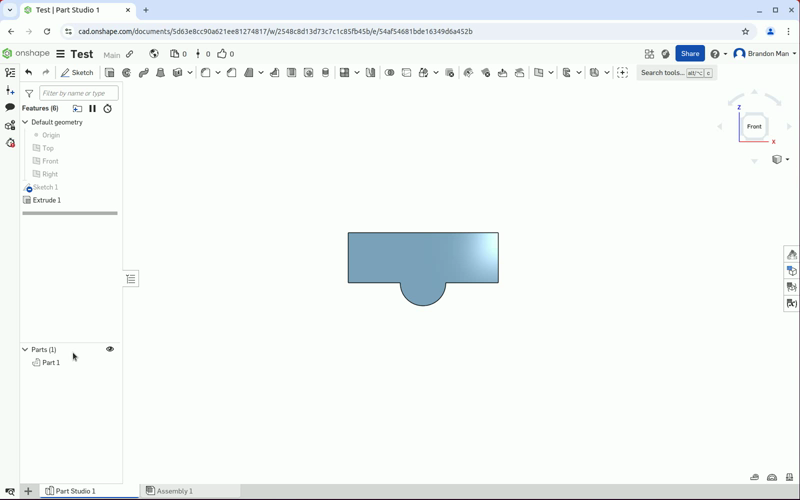
key(y)
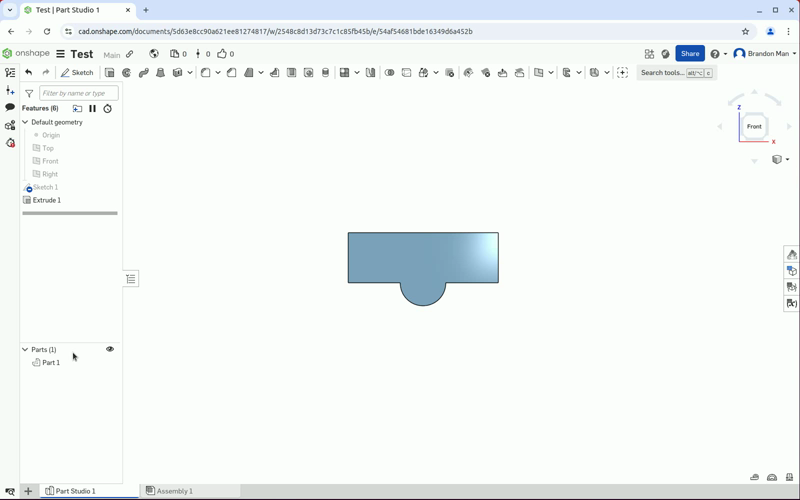
key(shift+p)
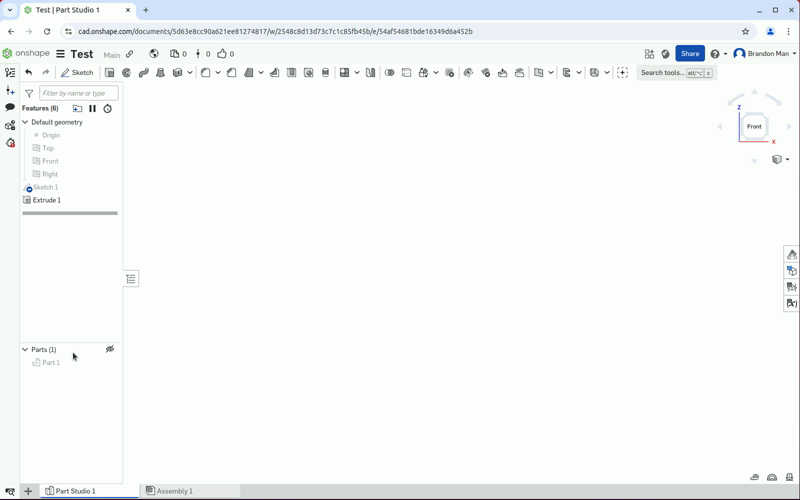
key(space)
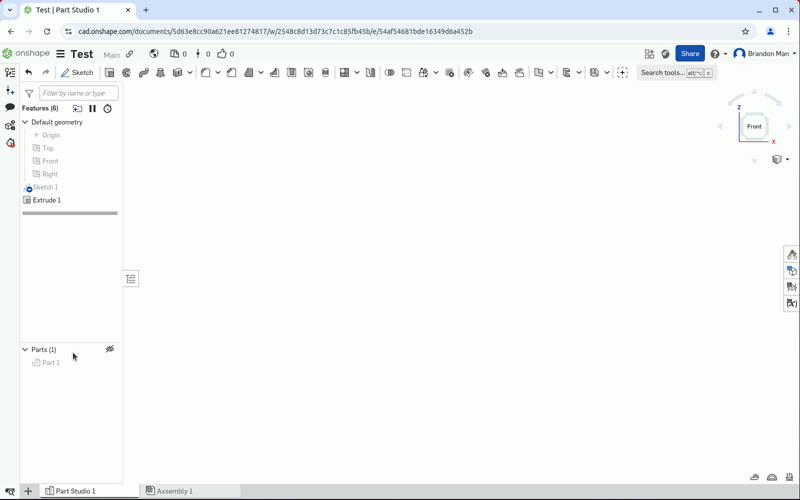
key_down(shift)
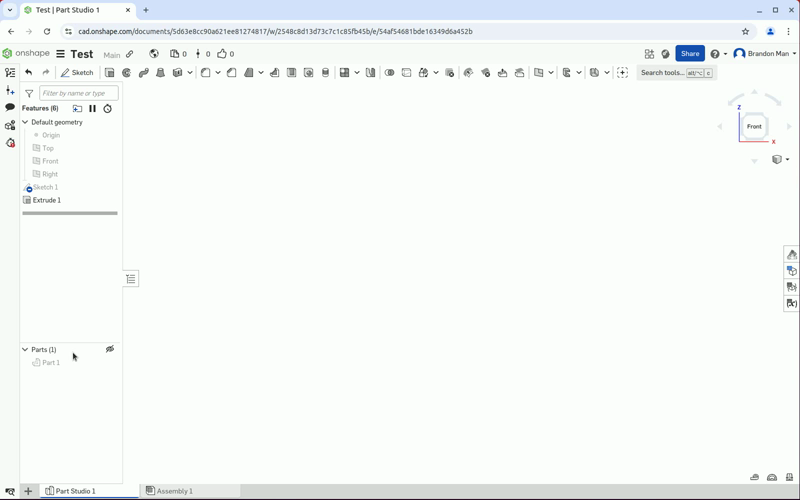
key(down)
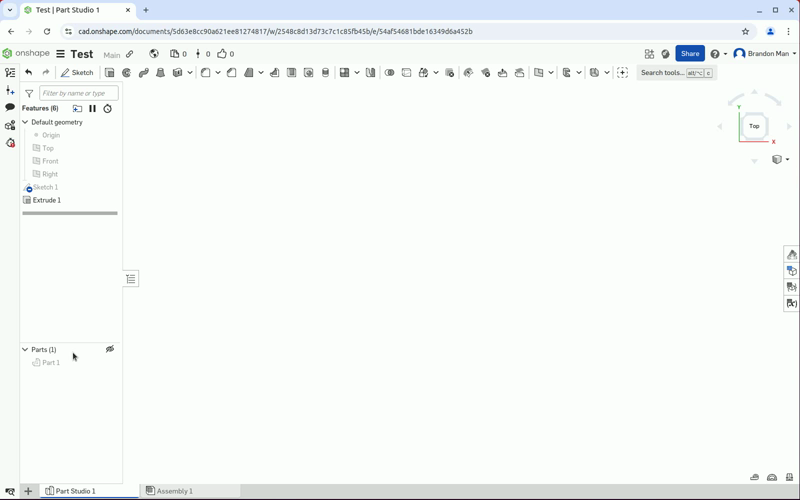
key_up(shift)
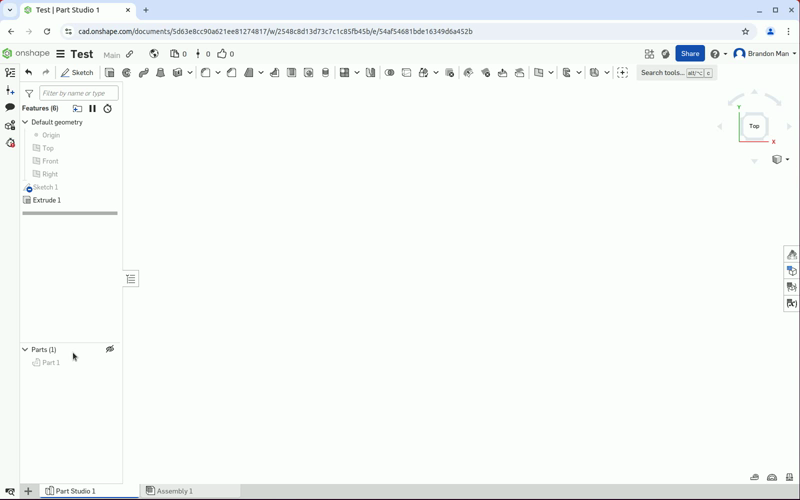
mouse_move(73, 352)
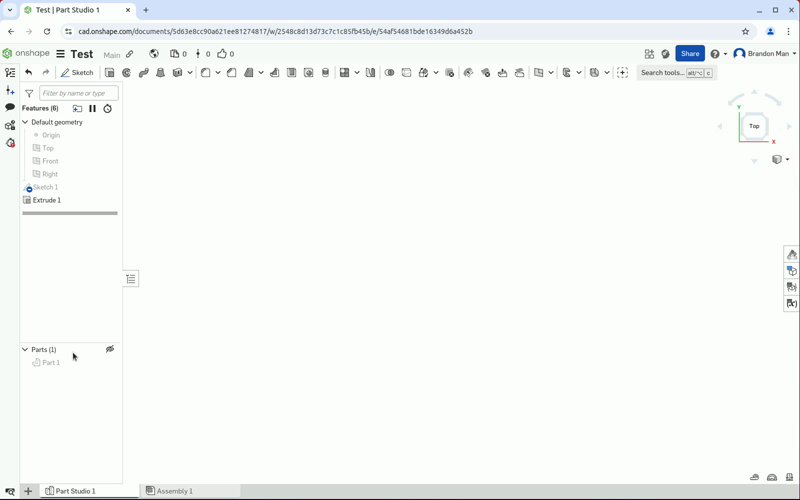
key(shift+y)
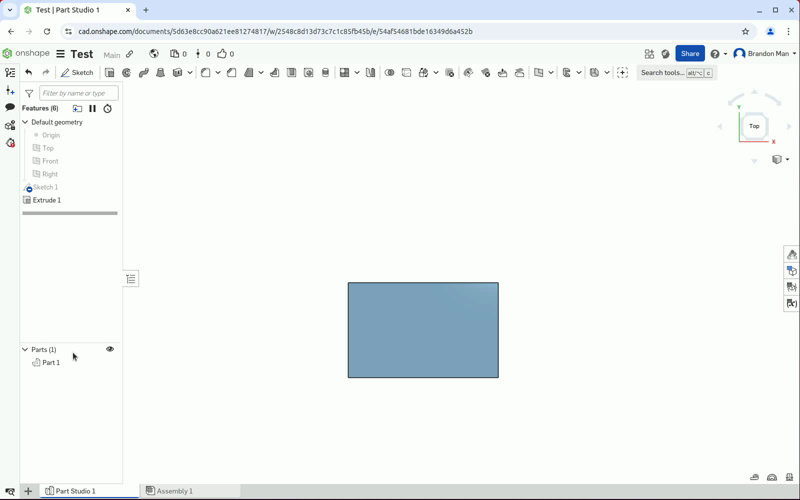
mouse_move(541, 75)
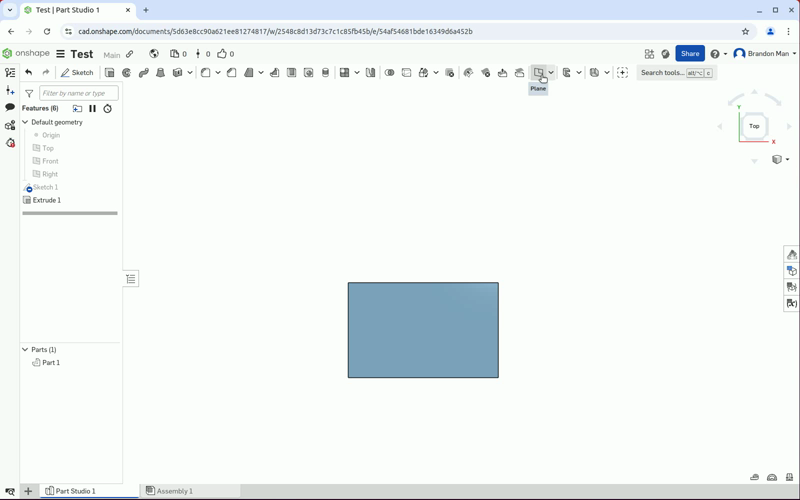
click(541, 75)
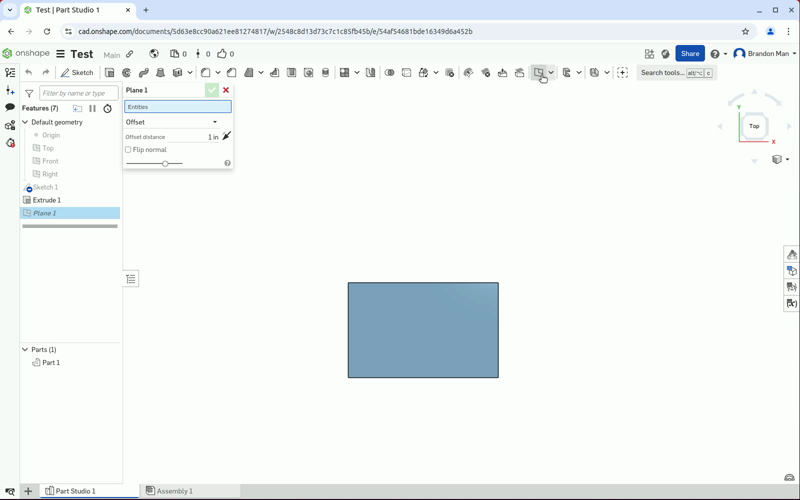
mouse_move(73, 150)
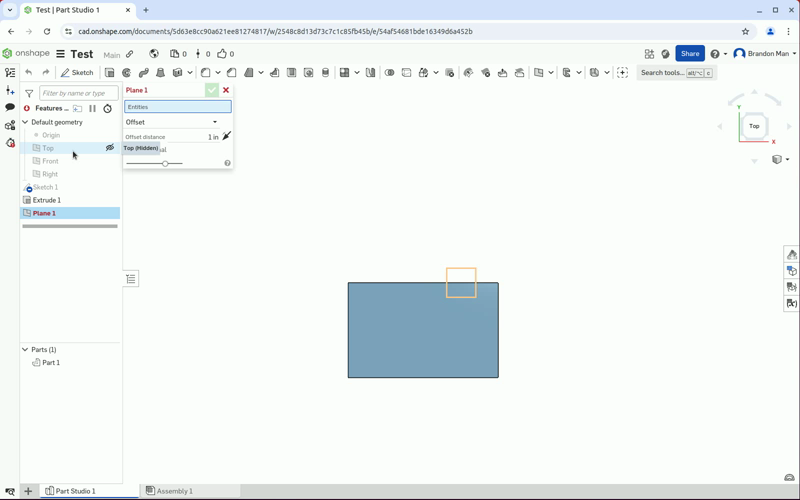
click(73, 150)
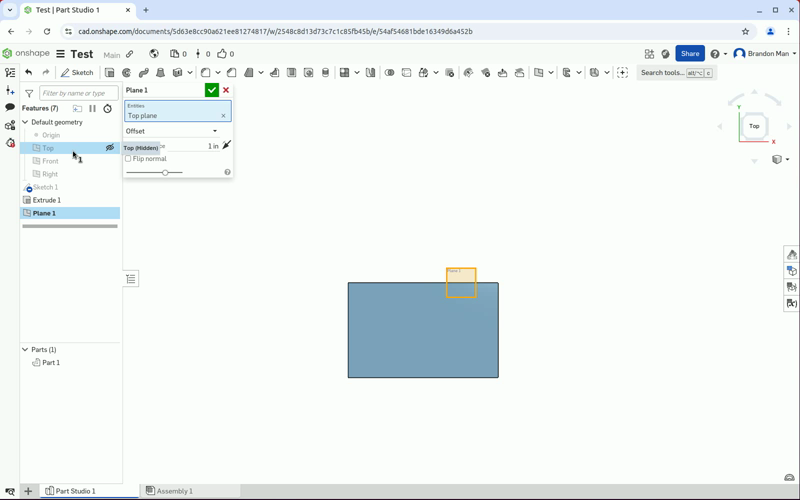
key(tab, 2)
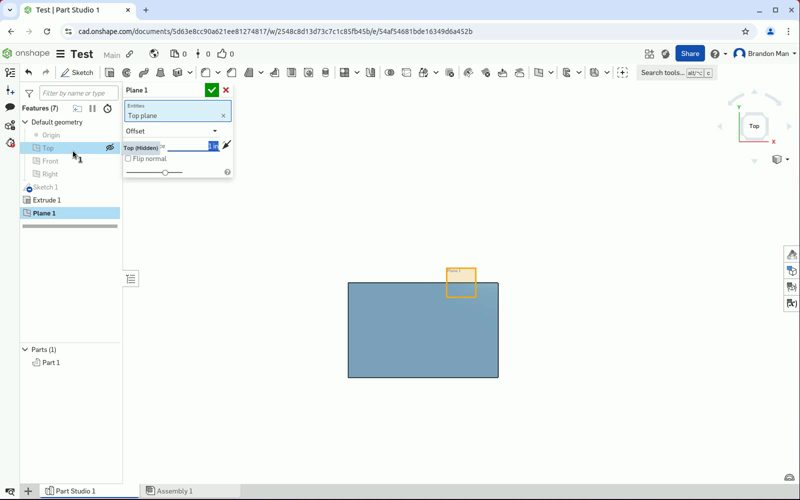
text(10.352)
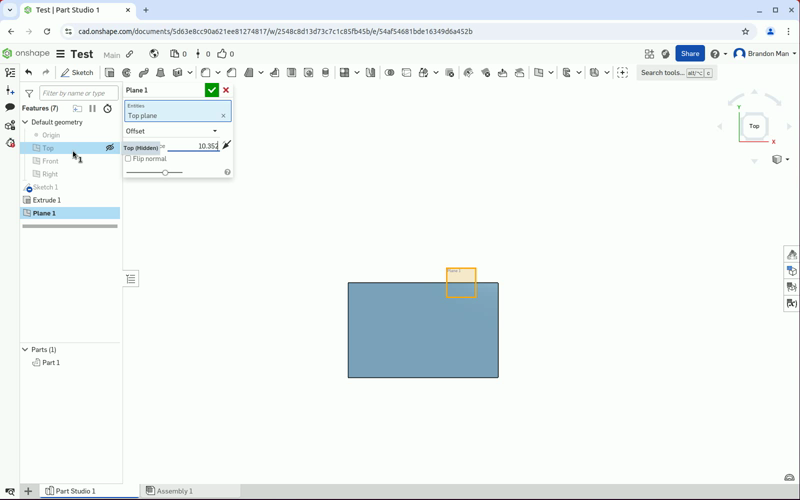
key(enter, 2)
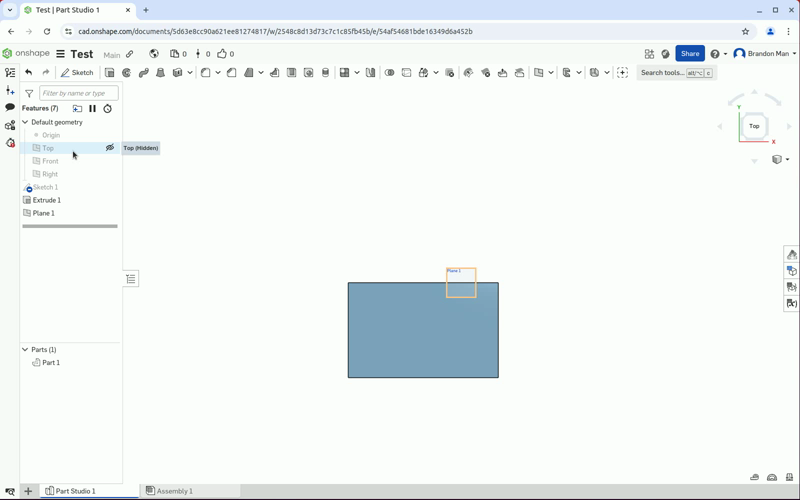
key(shift+s)
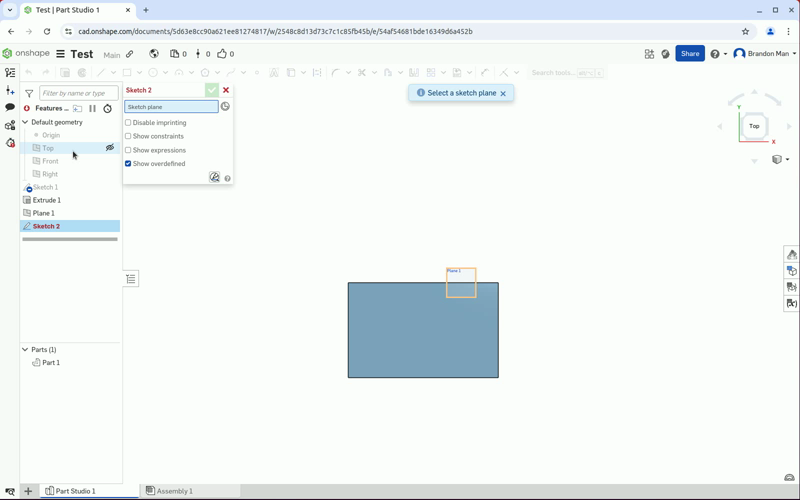
mouse_move(73, 215)
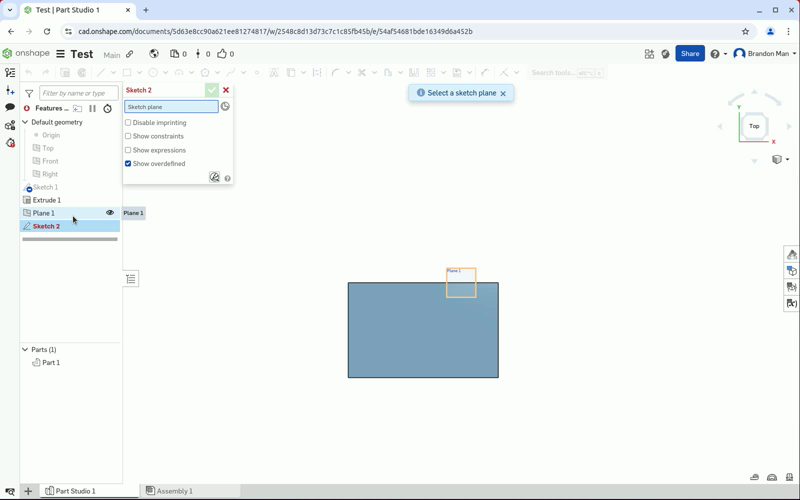
click(73, 215)
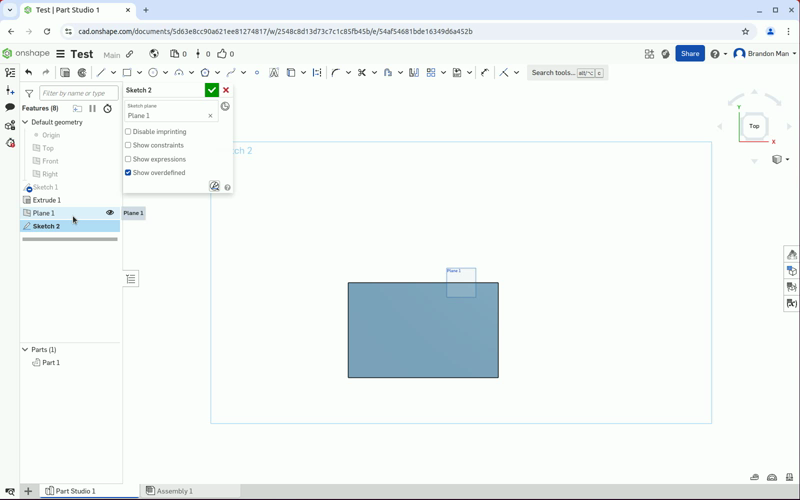
mouse_move(73, 352)
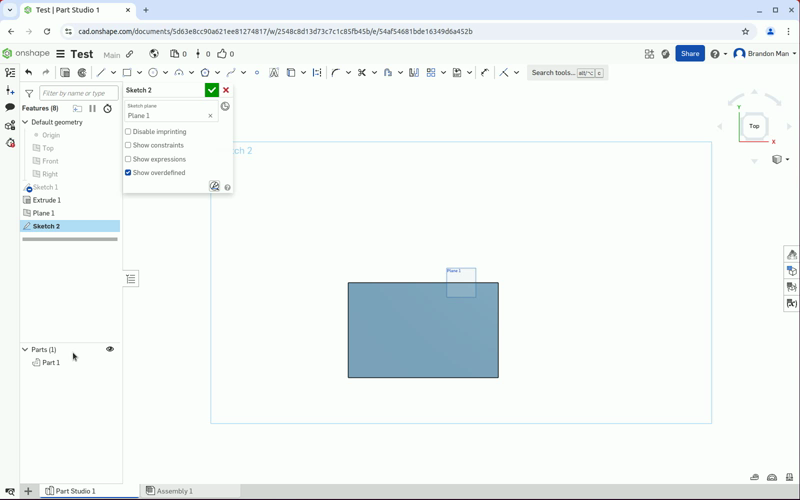
key(y)
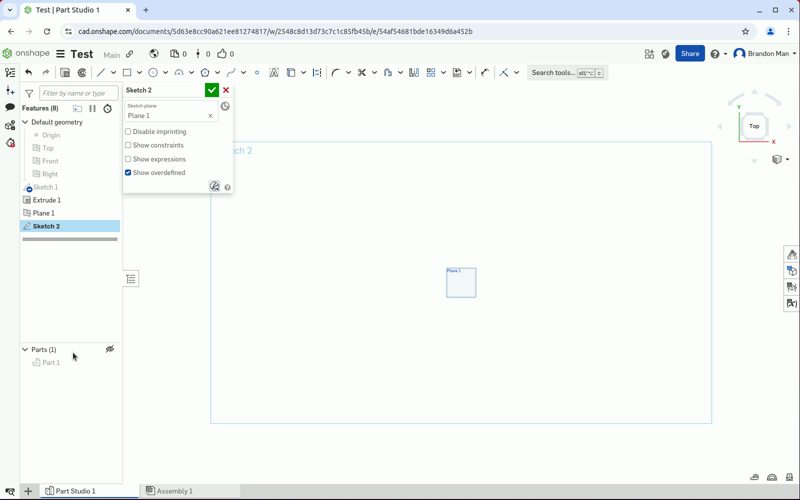
key(c)
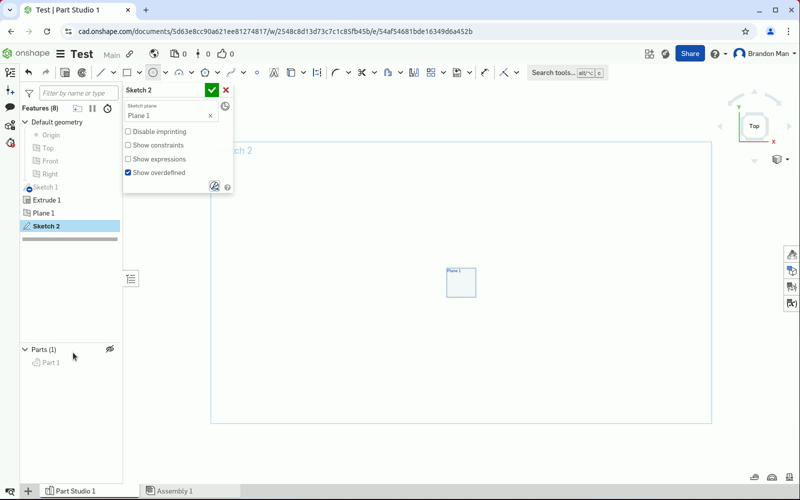
key_down(shift)
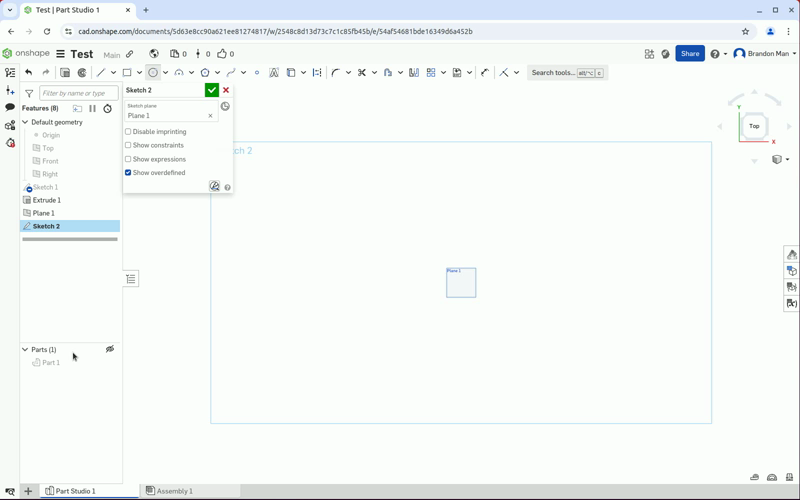
mouse_move(423, 327)
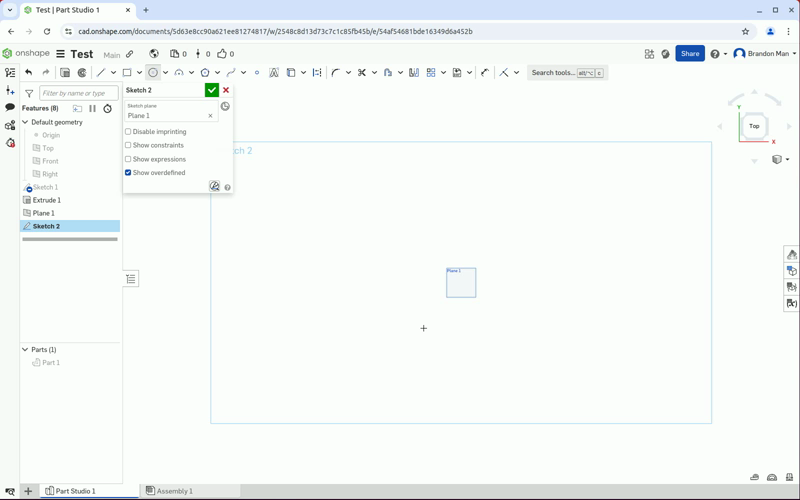
click(423, 327)
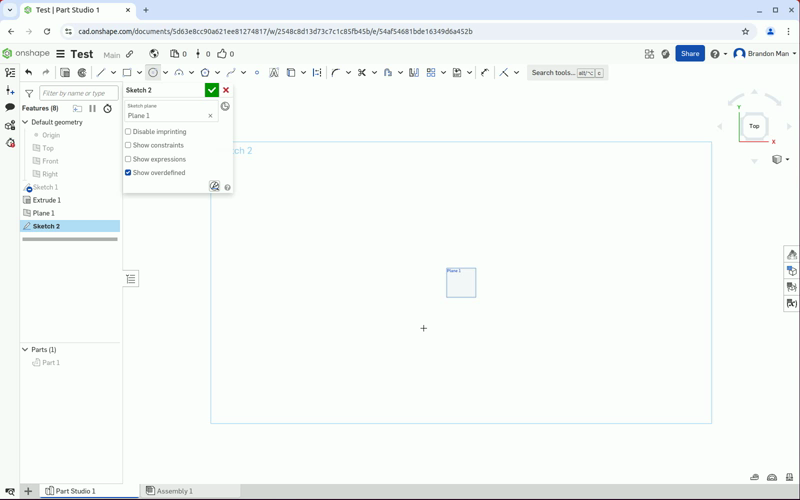
key_up(shift)
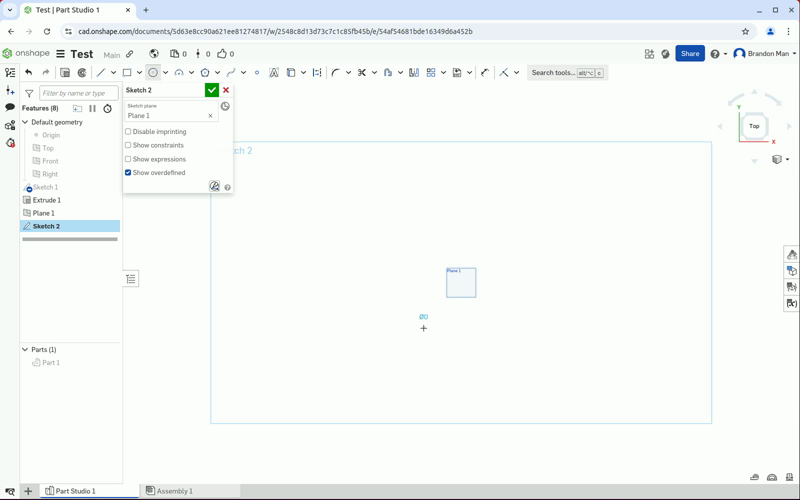
mouse_move(444, 327)
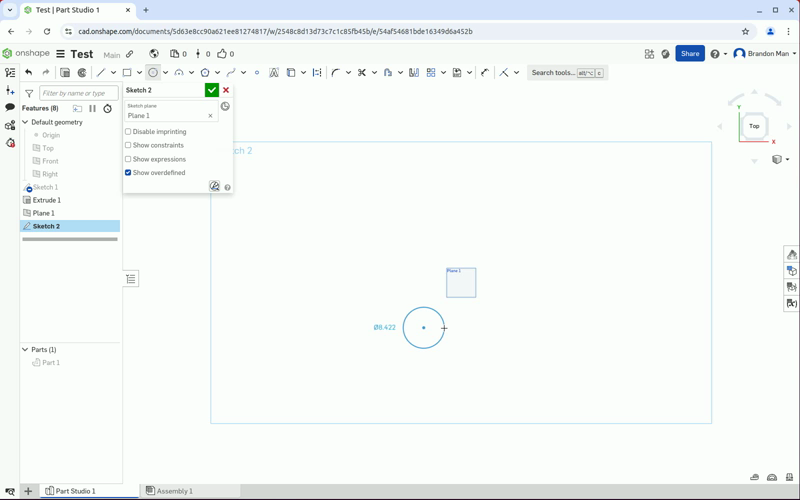
click(444, 327)
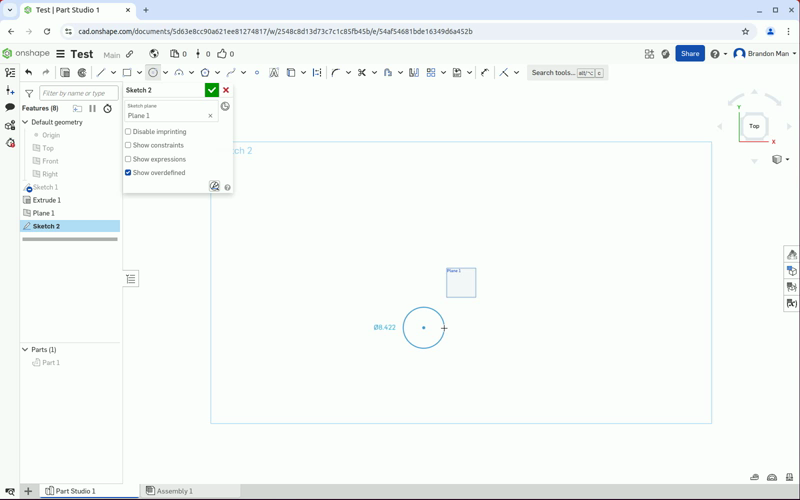
key(esc)
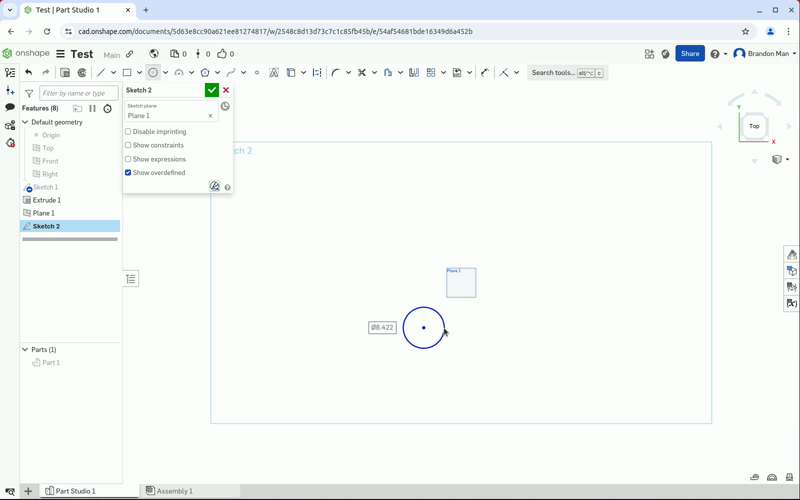
mouse_move(421, 339)
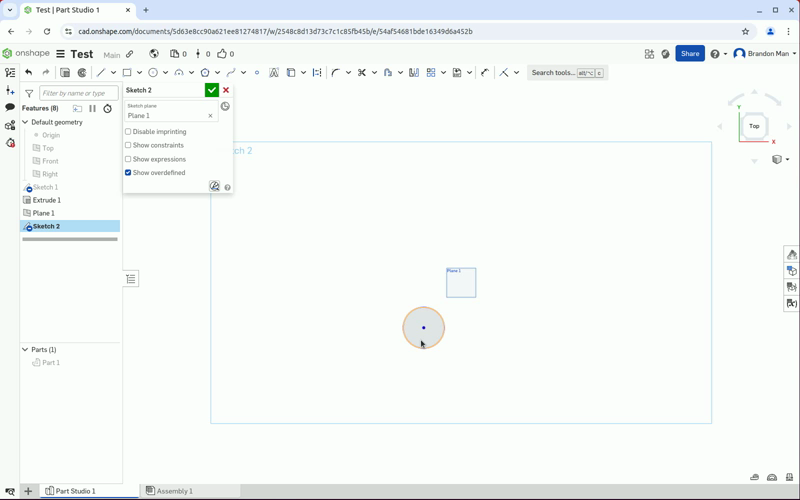
scroll(6)
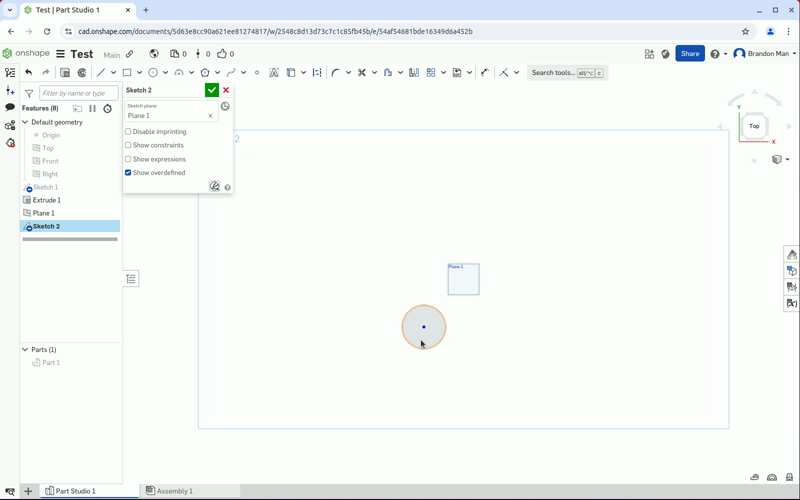
scroll(6)
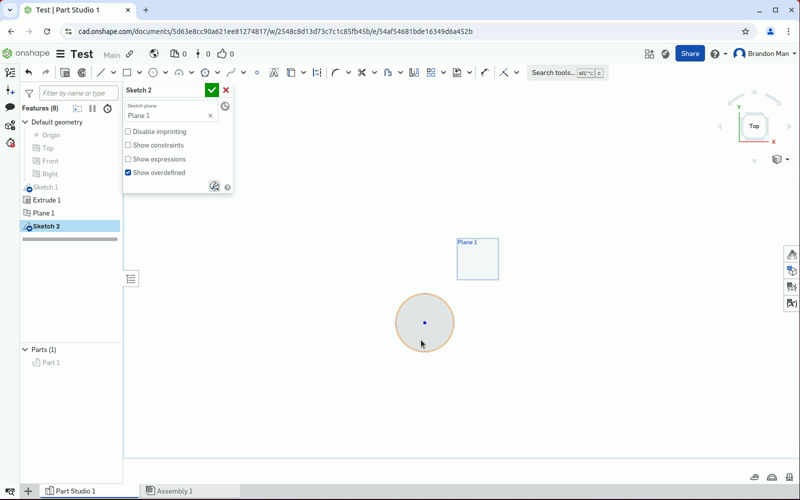
scroll(6)
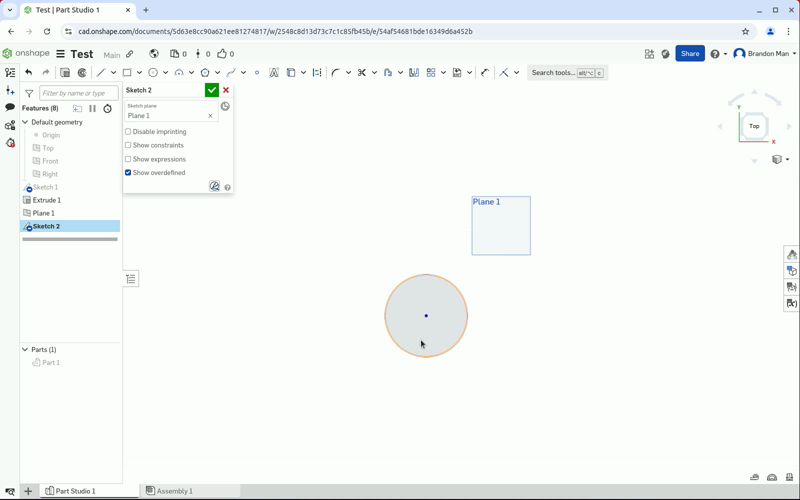
scroll(6)
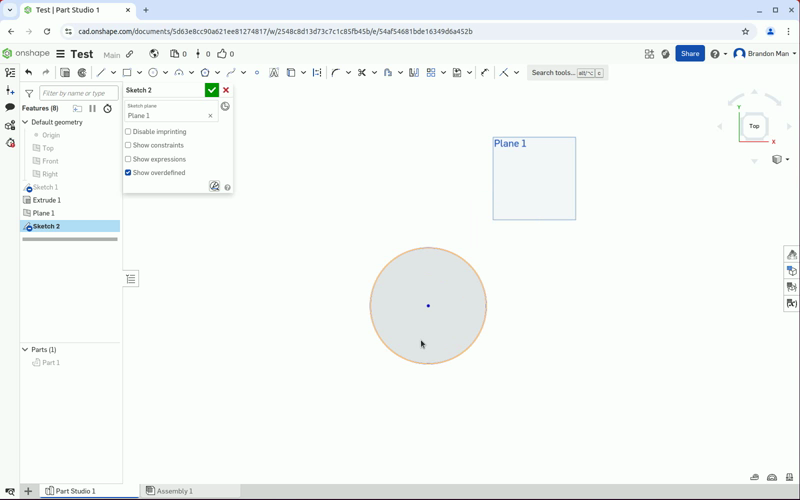
scroll(6)
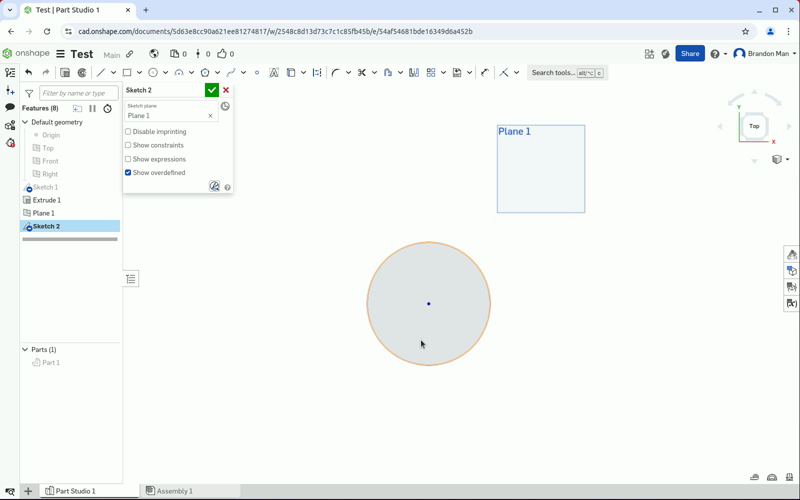
scroll(6)
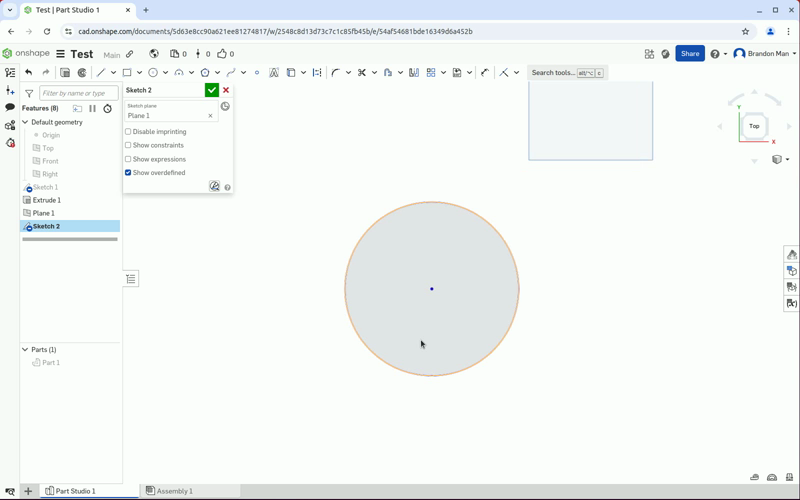
scroll(6)
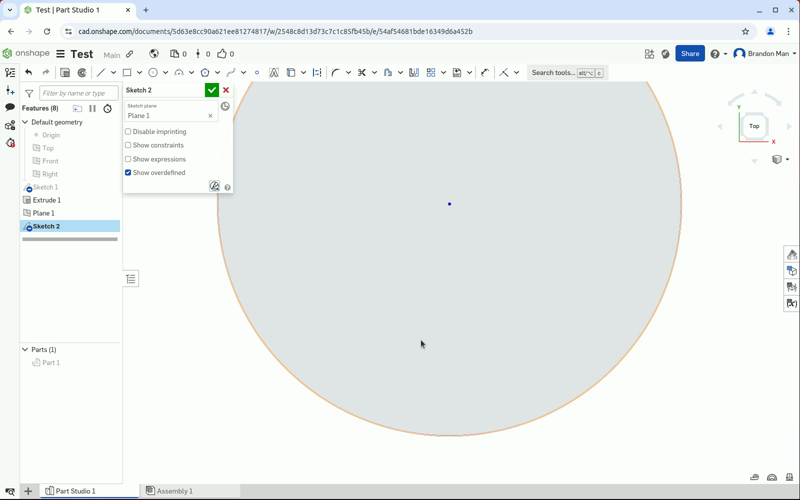
click(421, 339)
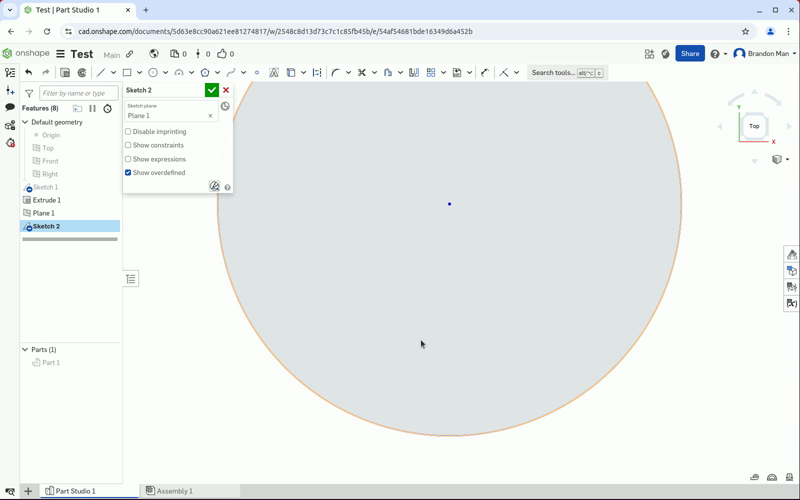
scroll(-6)
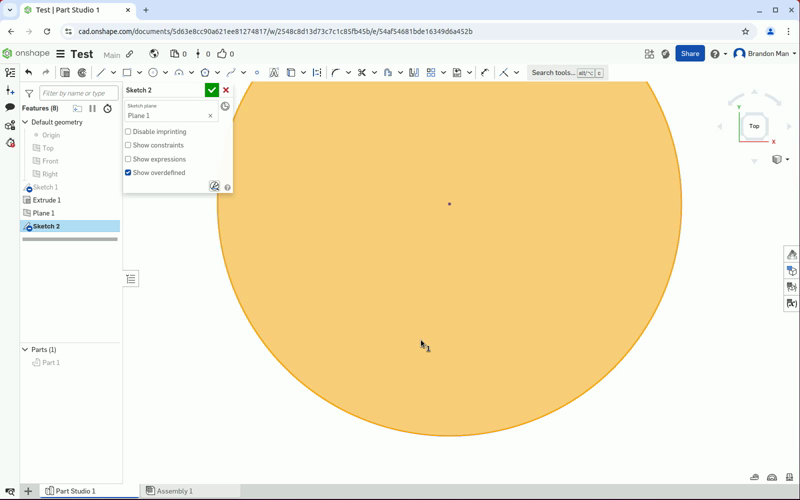
scroll(-6)
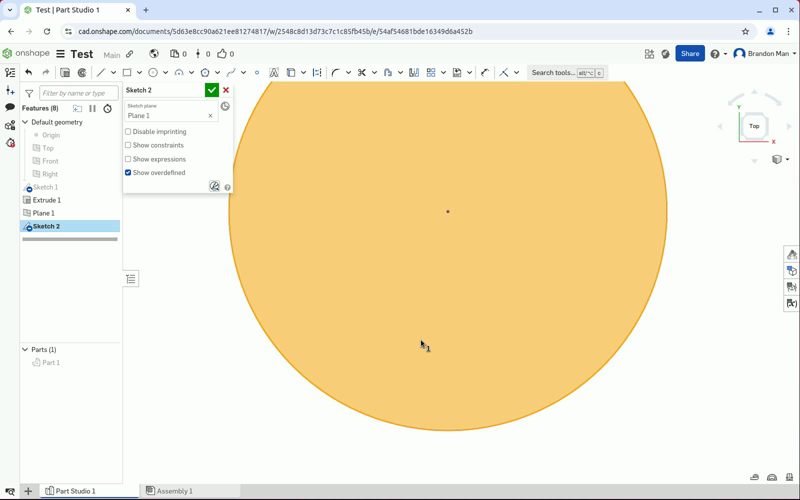
scroll(-6)
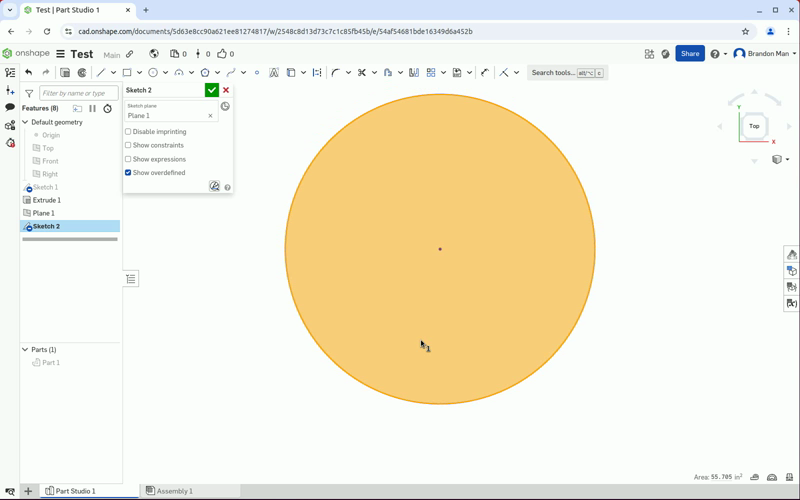
scroll(-6)
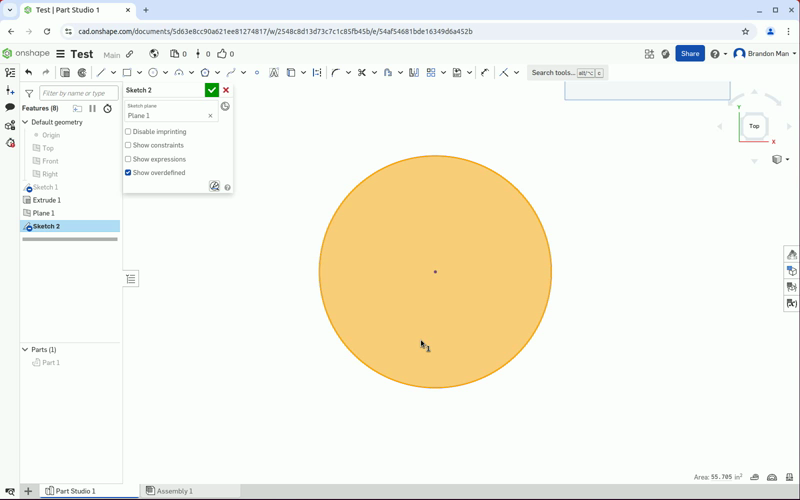
scroll(-6)
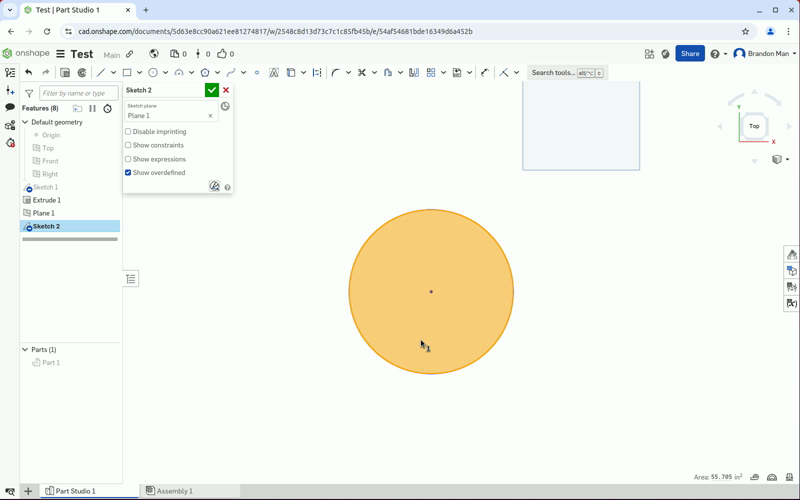
scroll(-6)
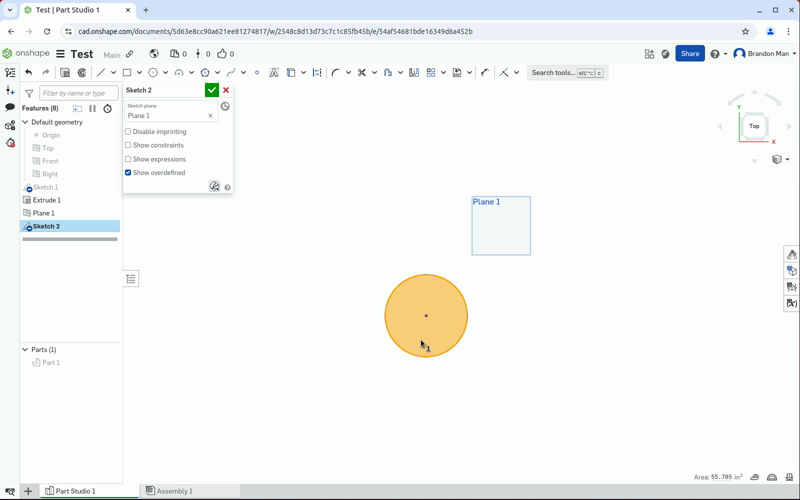
scroll(-6)
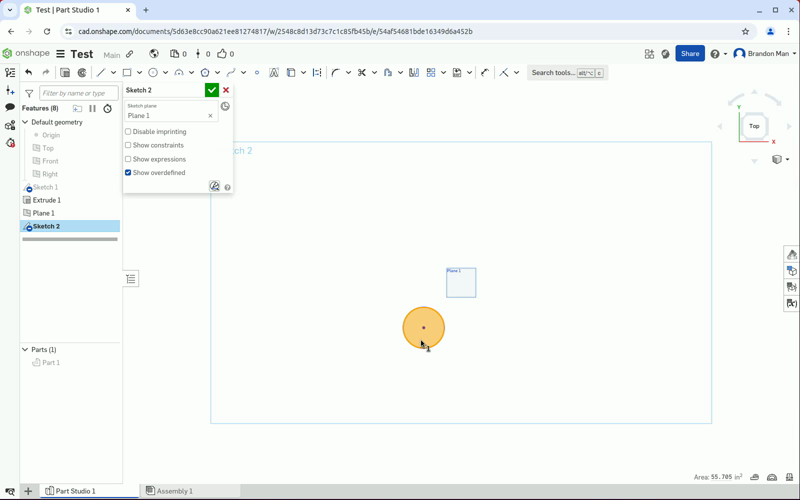
mouse_move(73, 352)
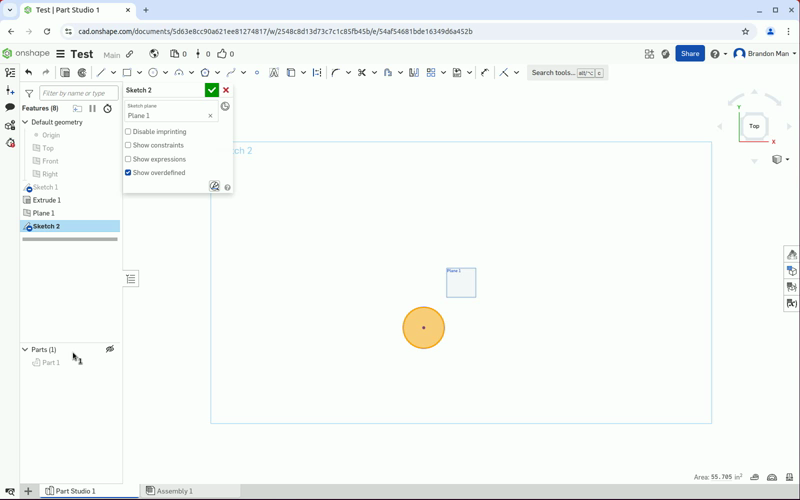
key(shift+y)
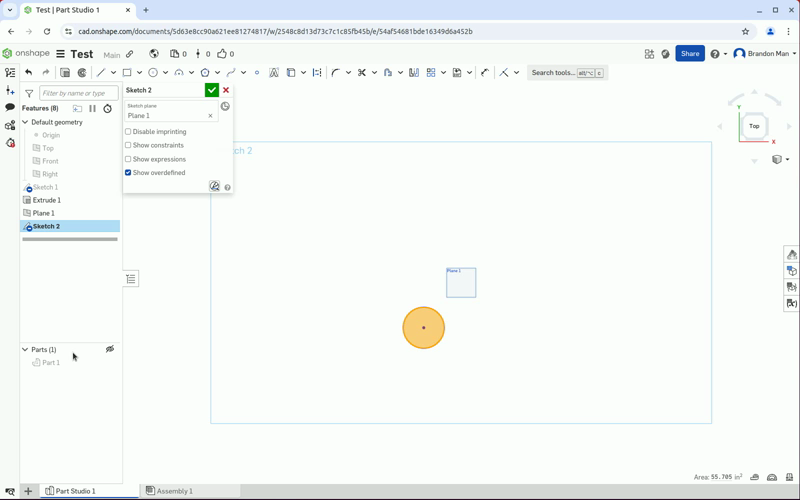
key(shift+e)
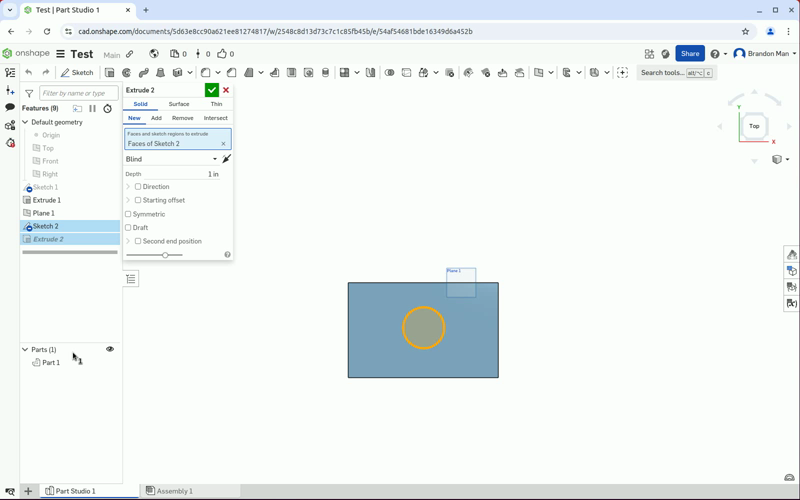
mouse_move(143, 106)
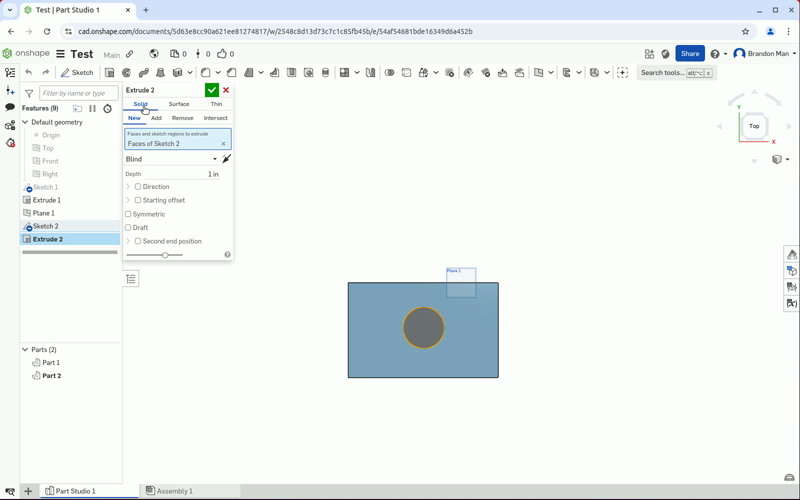
click(143, 106)
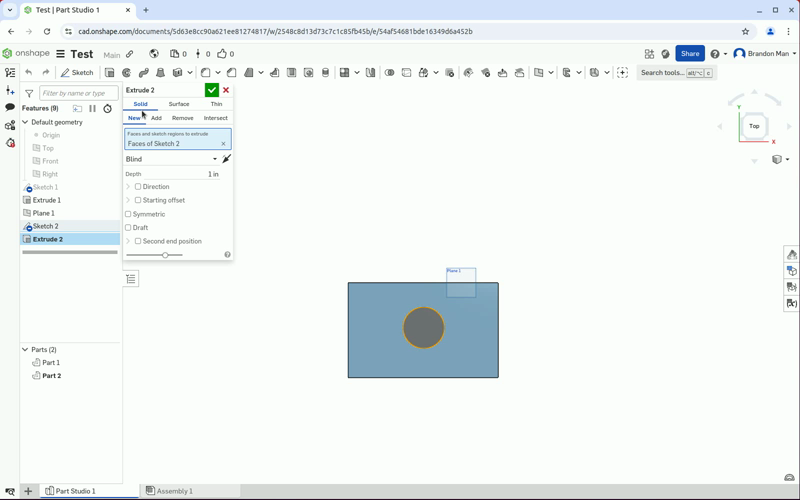
mouse_move(137, 120)
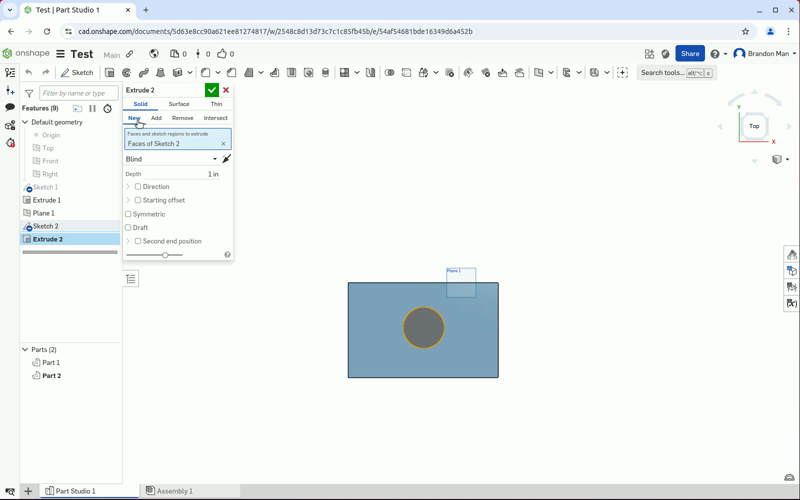
click(137, 120)
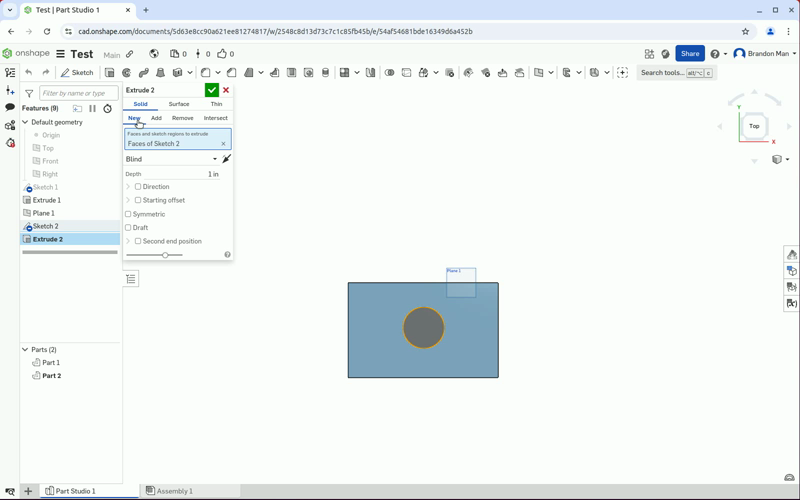
key(tab, 4)
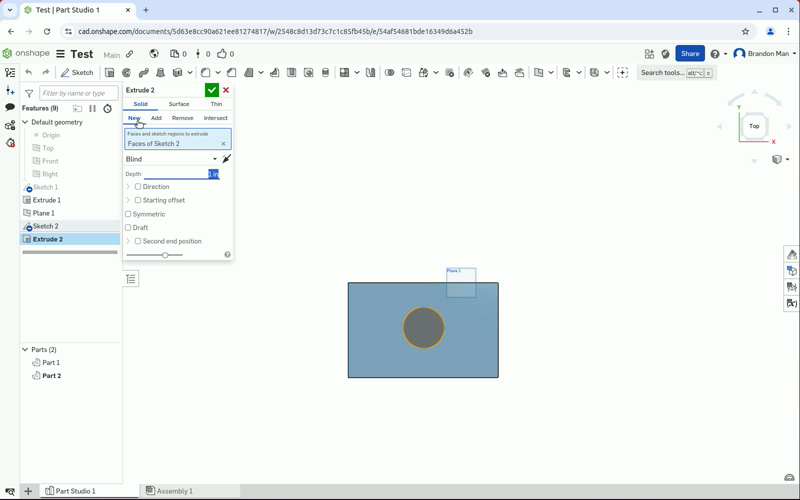
text(10.351)
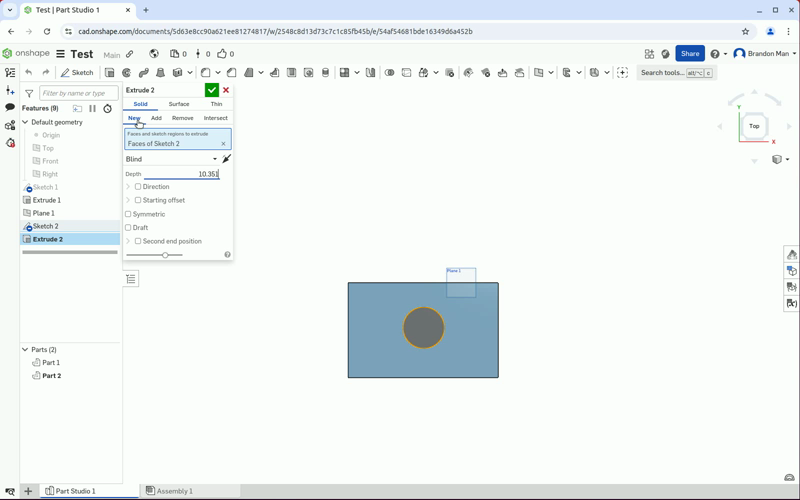
key(enter)
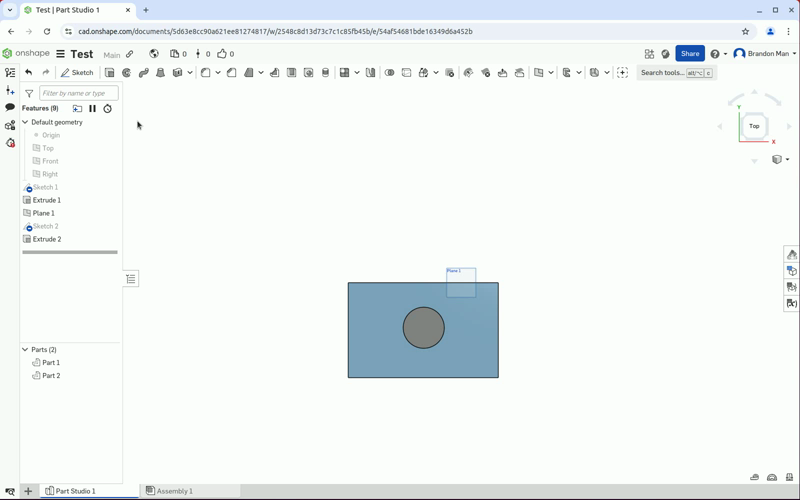
key(shift+h)
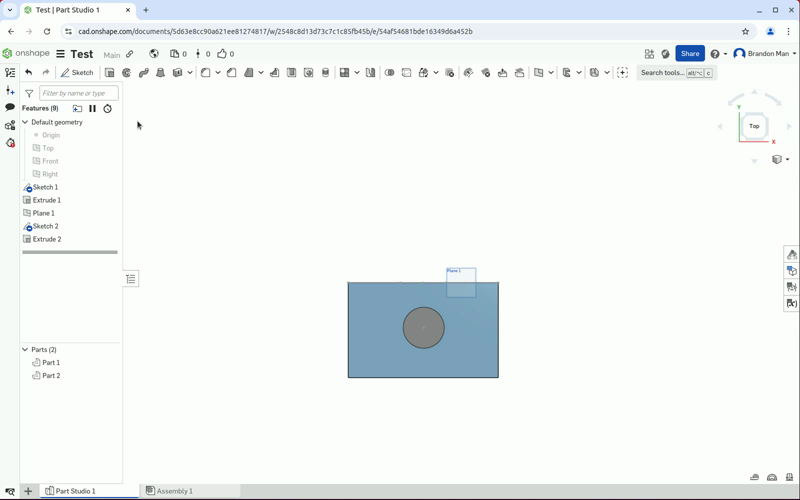
key(shift+h)
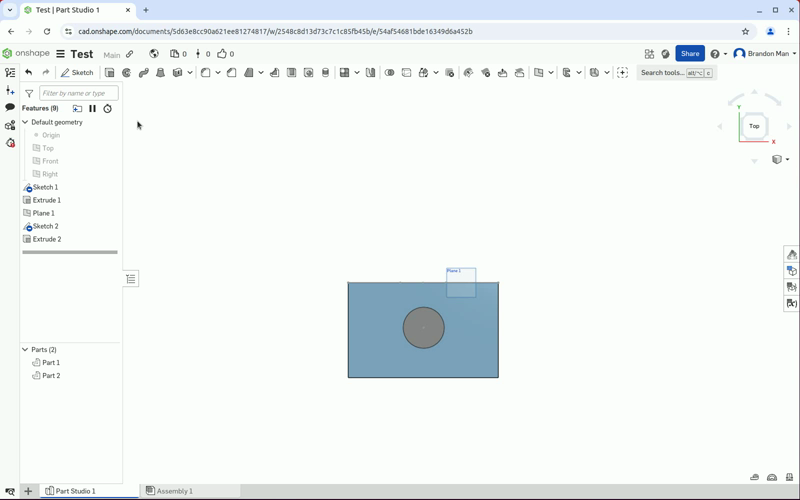
key(shift+7)
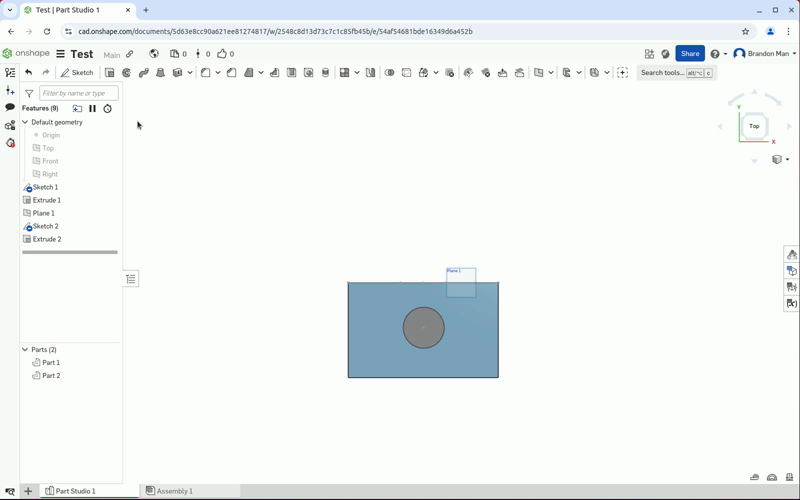
key(up, 3)
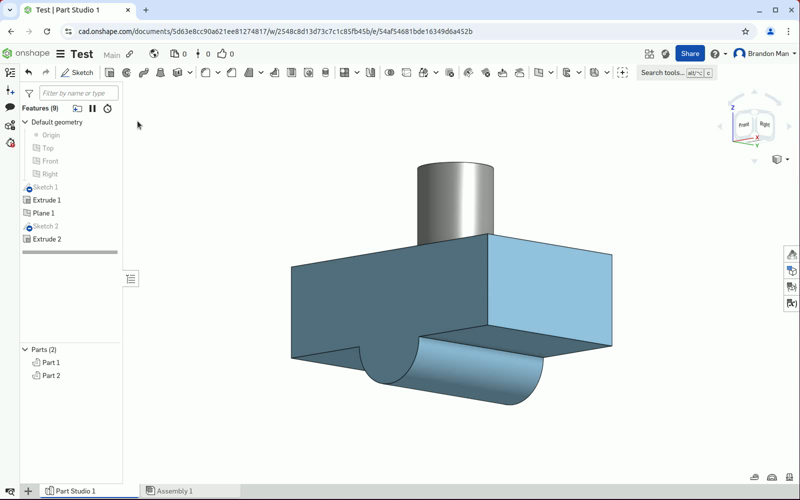
key(left, 3)
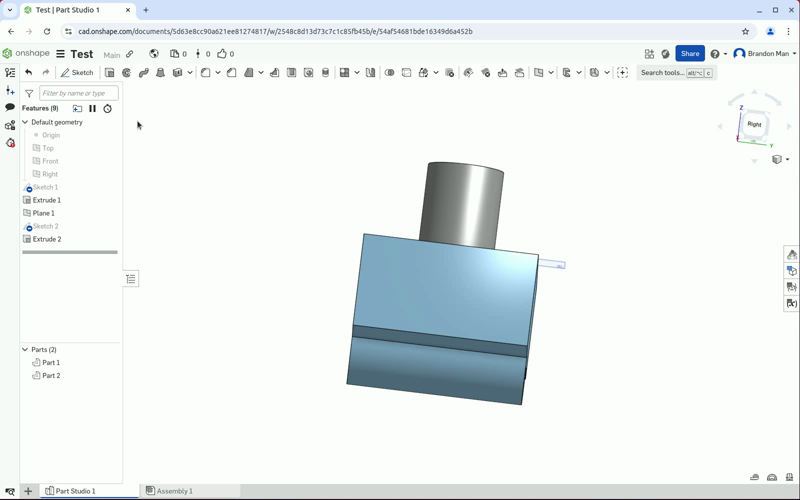
key(right, 3)
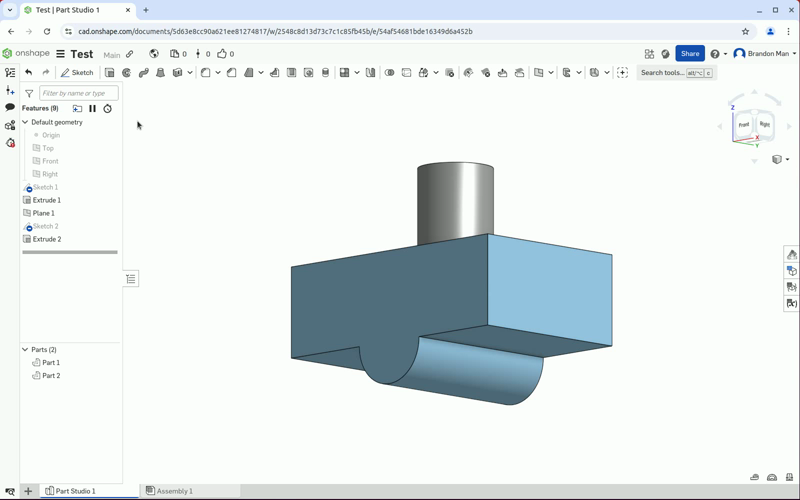
key(down, 3)
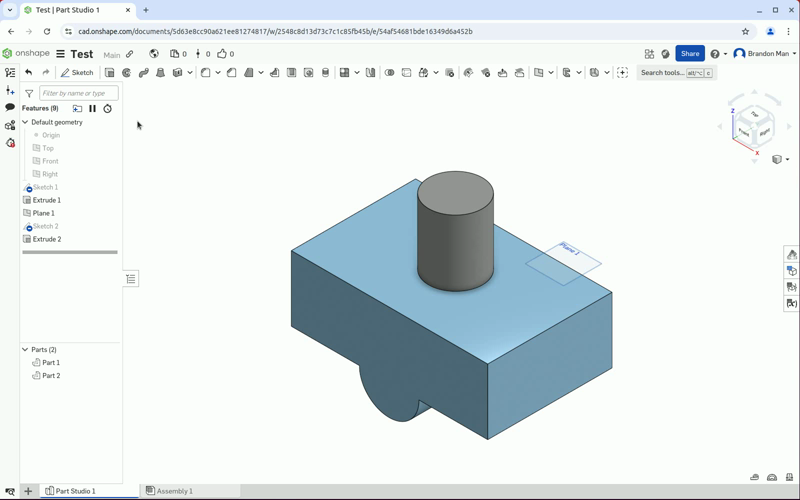
mouse_move(73, 189)
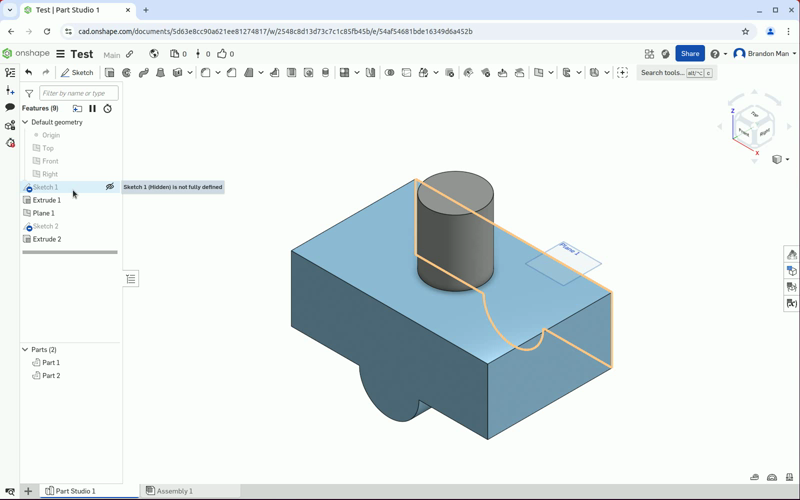
click(73, 189)